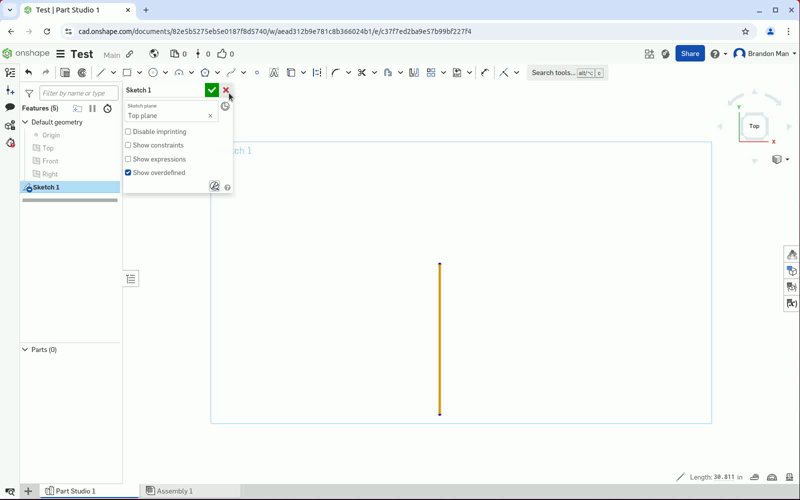
key(shift+h)
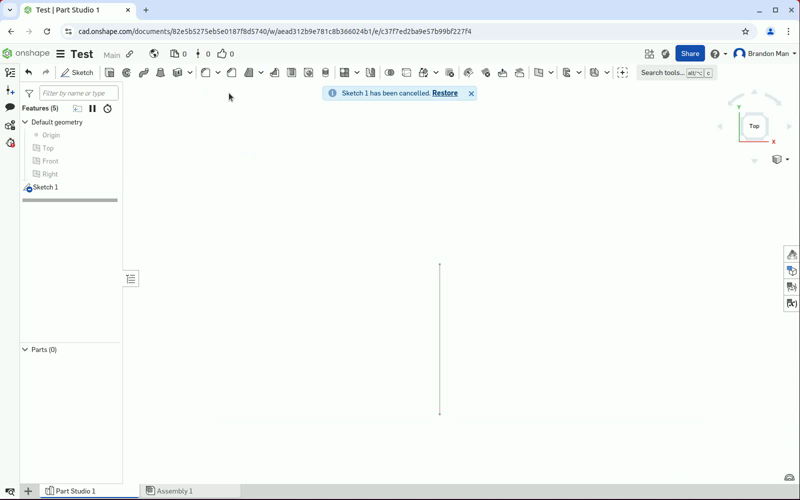
key(shift+s)
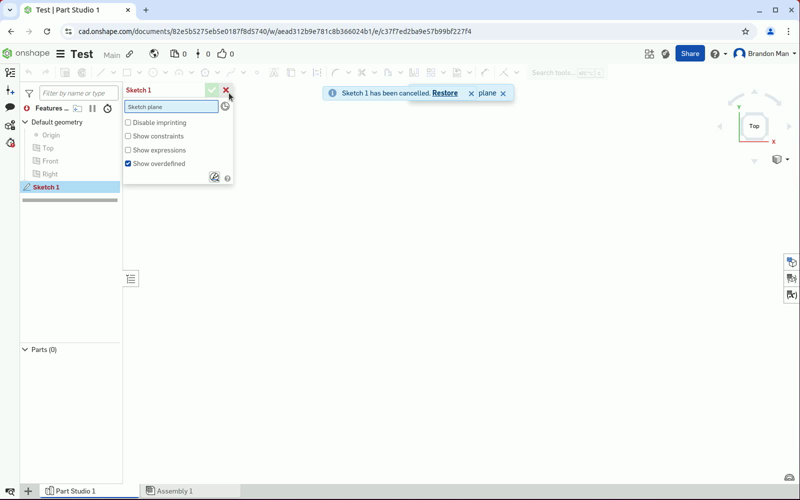
mouse_move(73, 150)
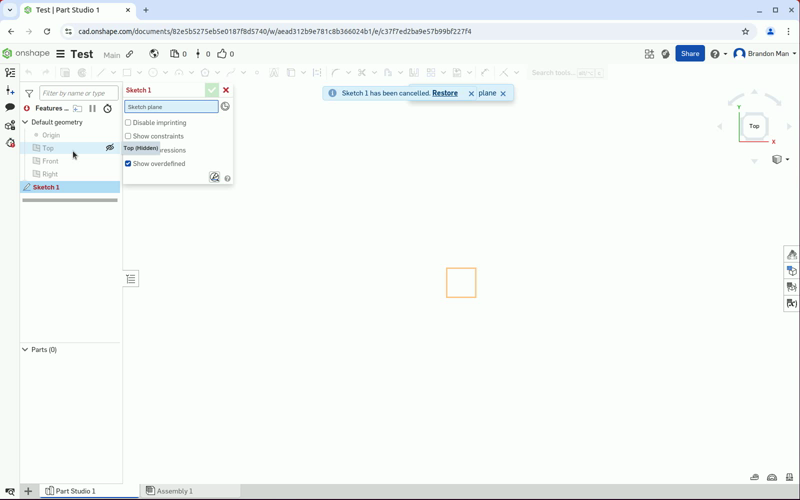
click(73, 150)
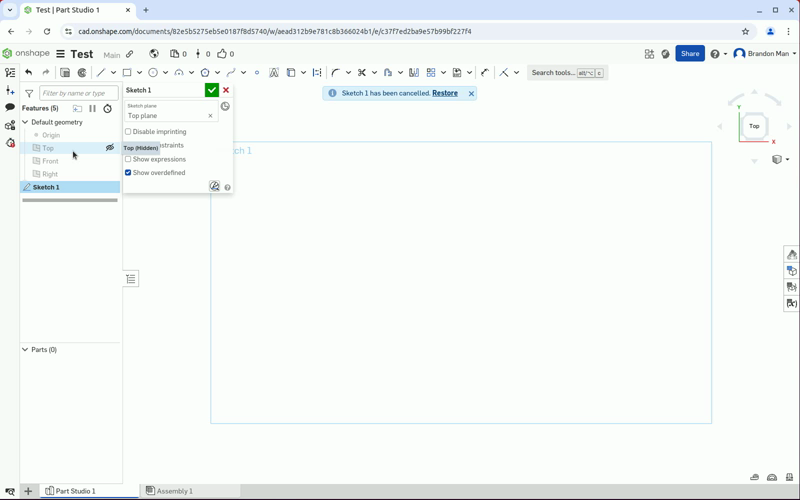
mouse_move(73, 352)
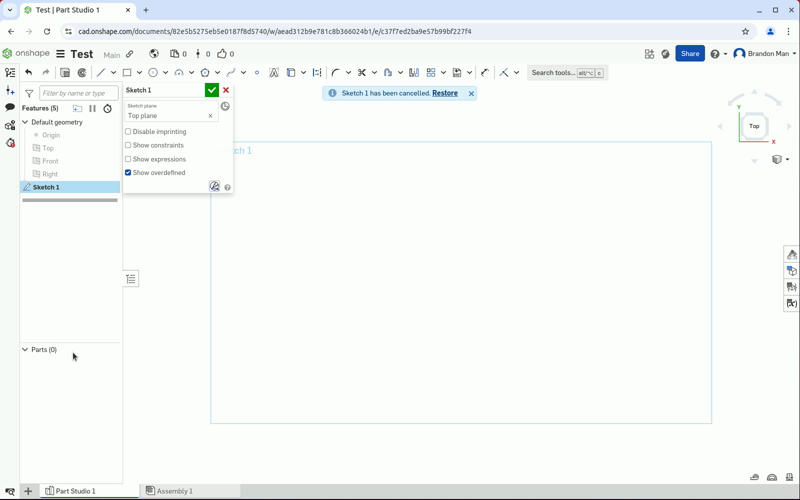
key(y)
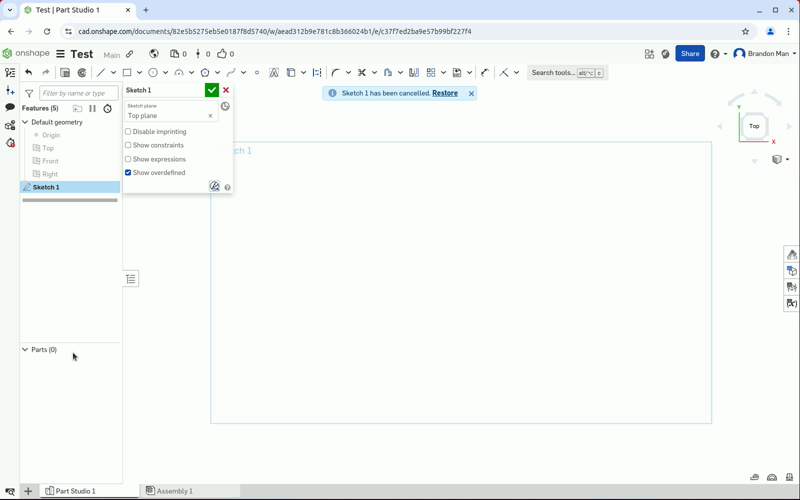
key(l)
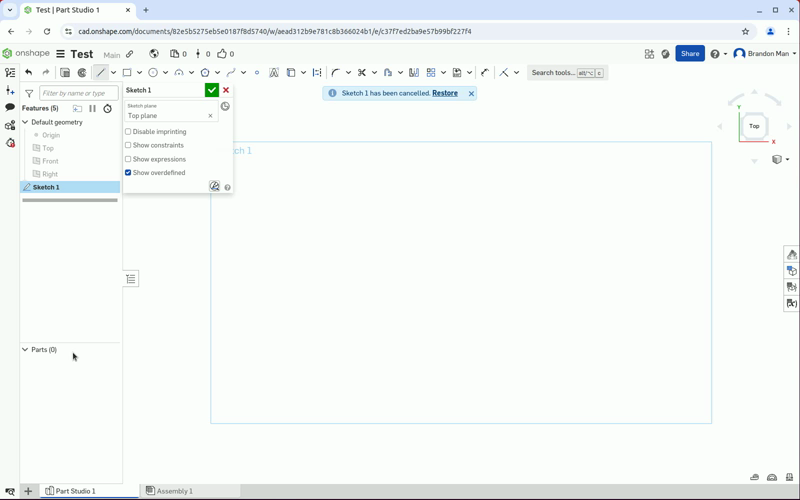
key_down(shift)
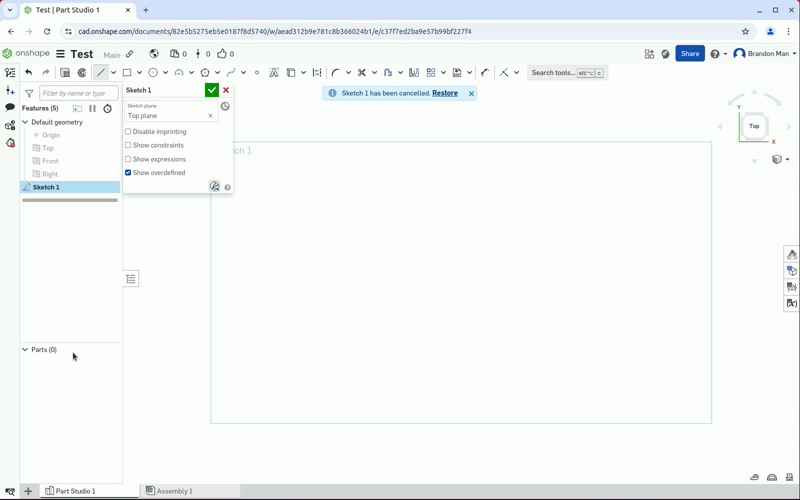
mouse_move(454, 285)
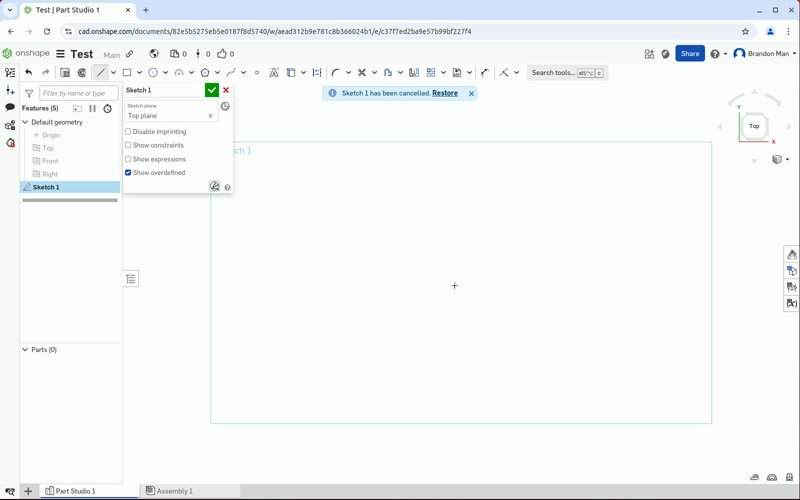
click(454, 285)
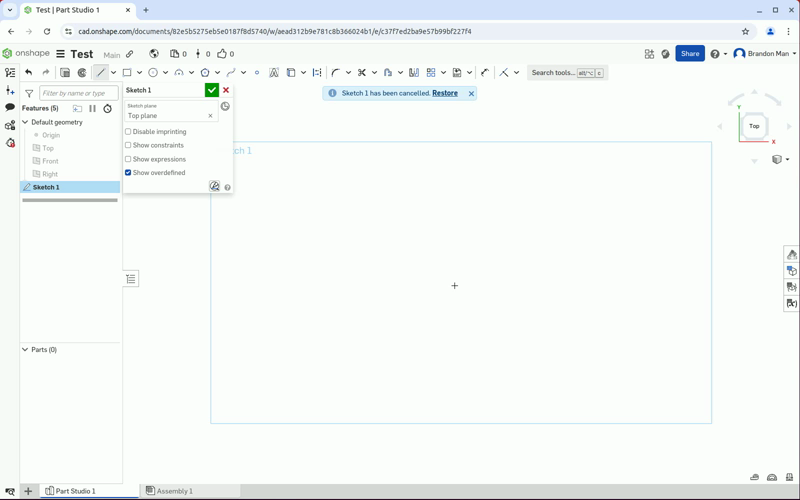
key_up(shift)
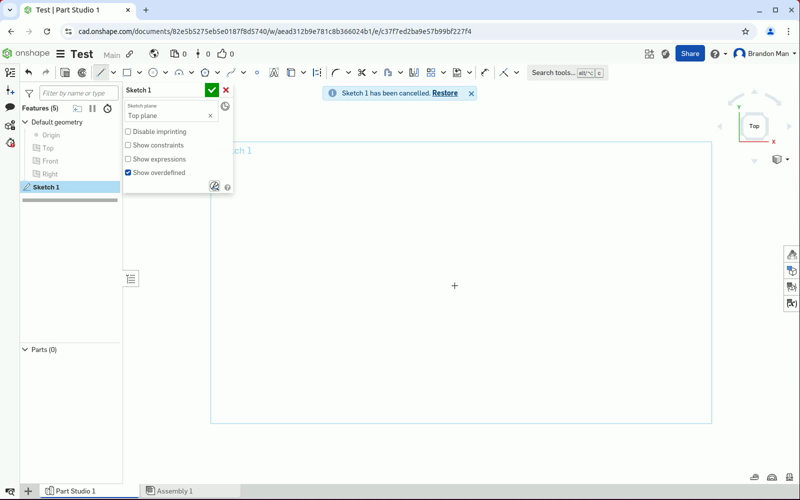
key_down(shift)
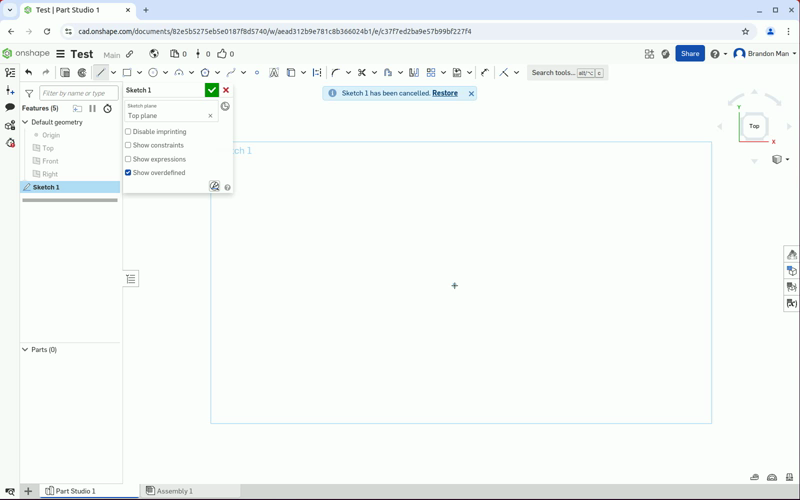
mouse_move(573, 285)
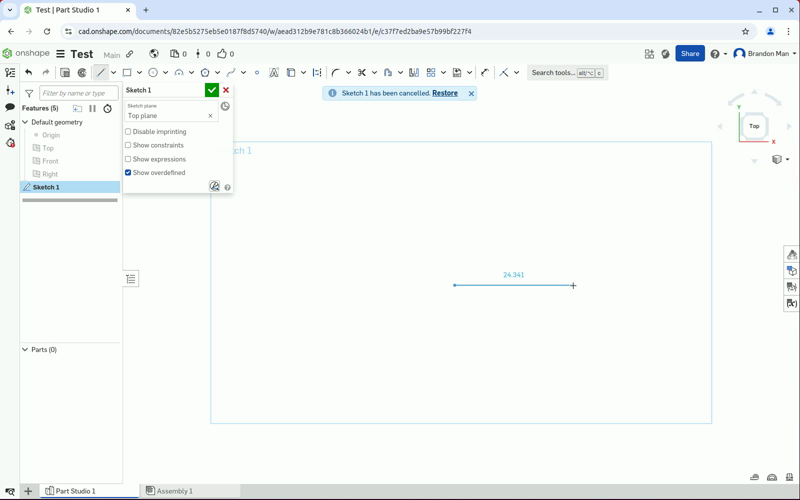
click(573, 285)
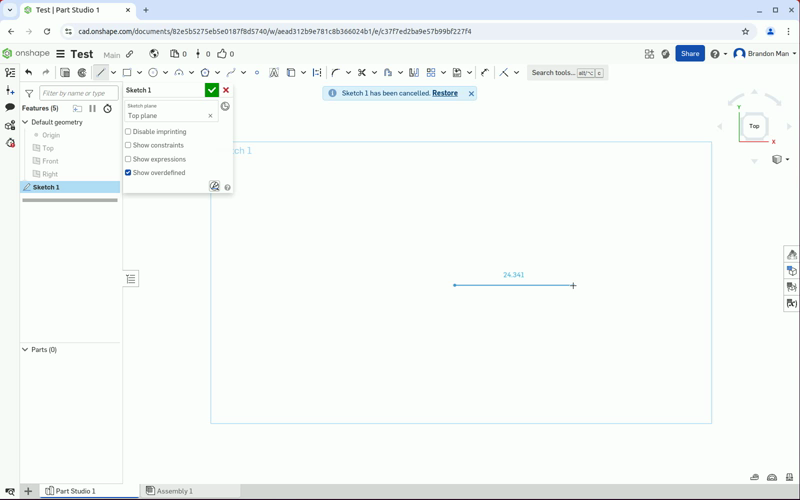
key_up(shift)
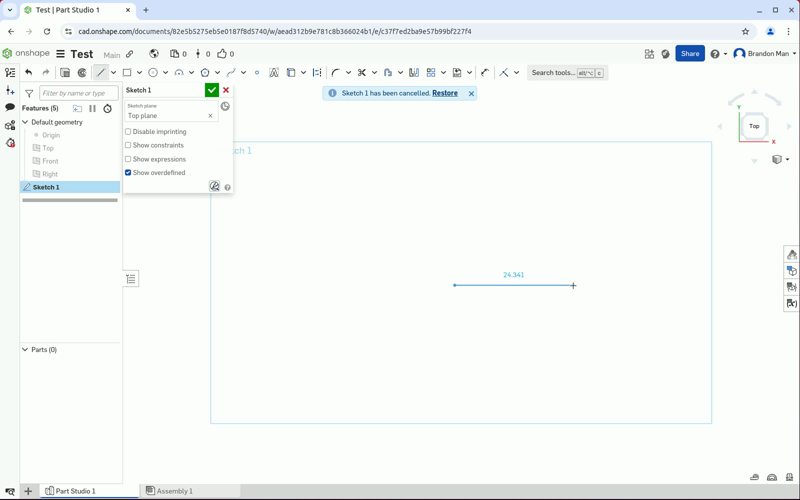
key_down(shift)
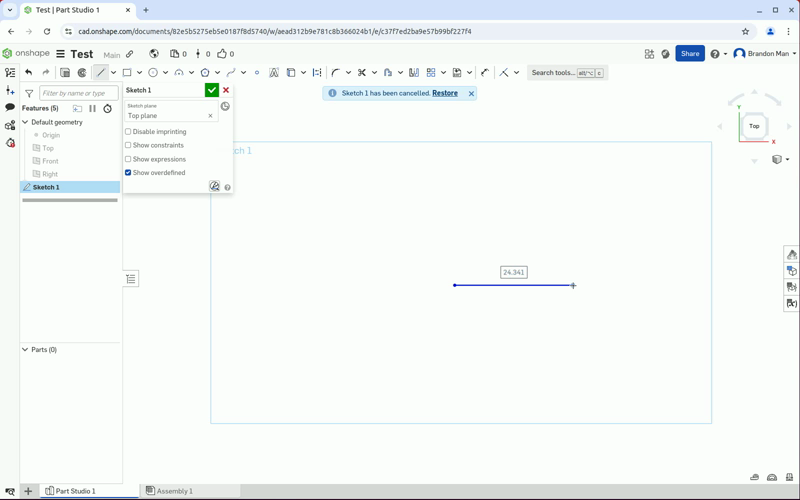
mouse_move(589, 285)
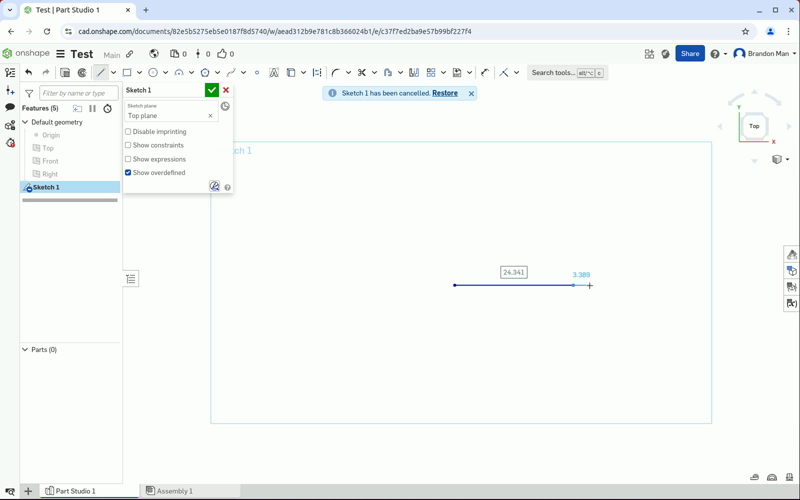
mouse_move(573, 229)
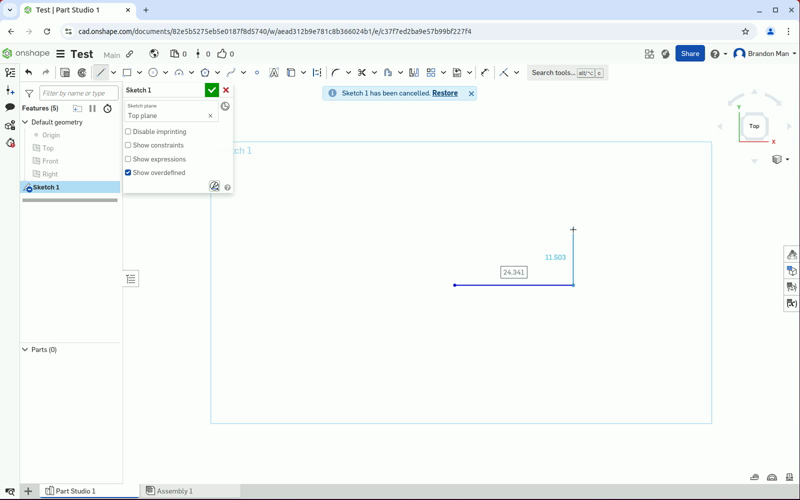
click(573, 229)
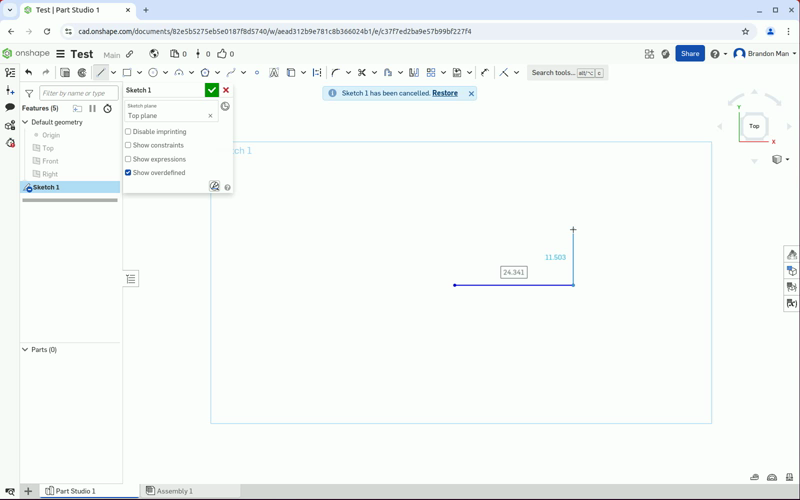
key_up(shift)
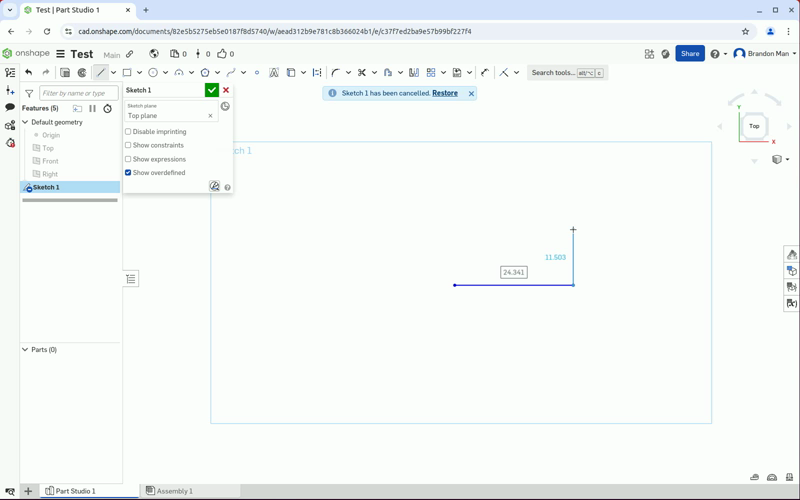
key_down(shift)
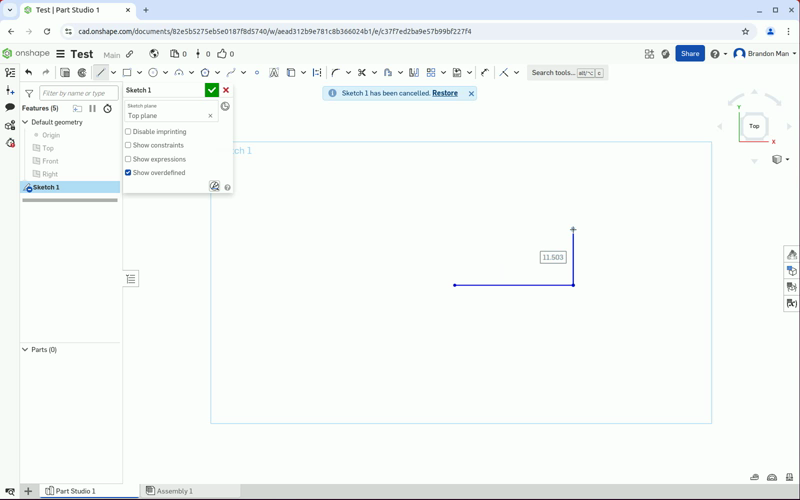
mouse_move(454, 229)
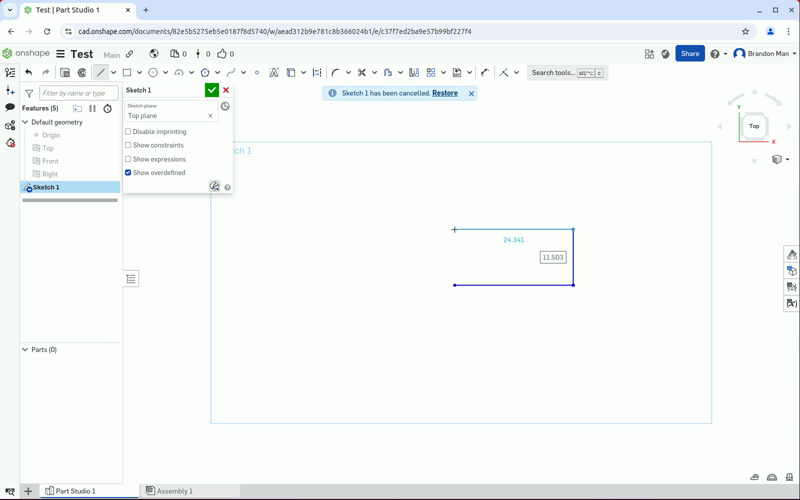
click(454, 229)
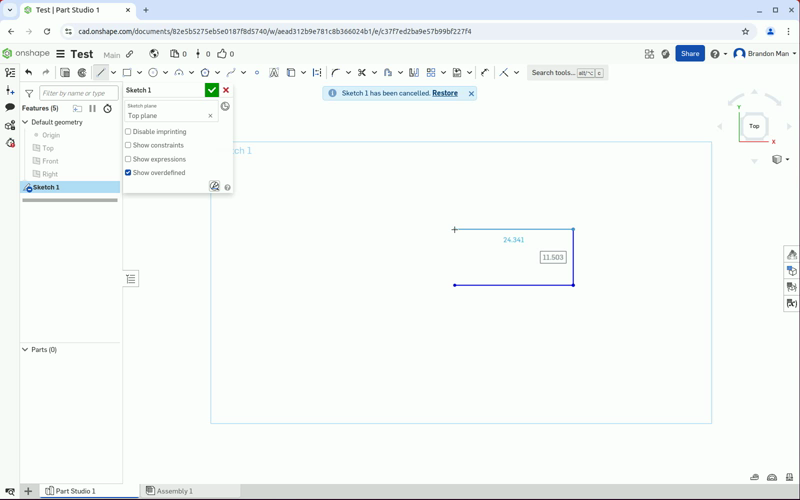
key_up(shift)
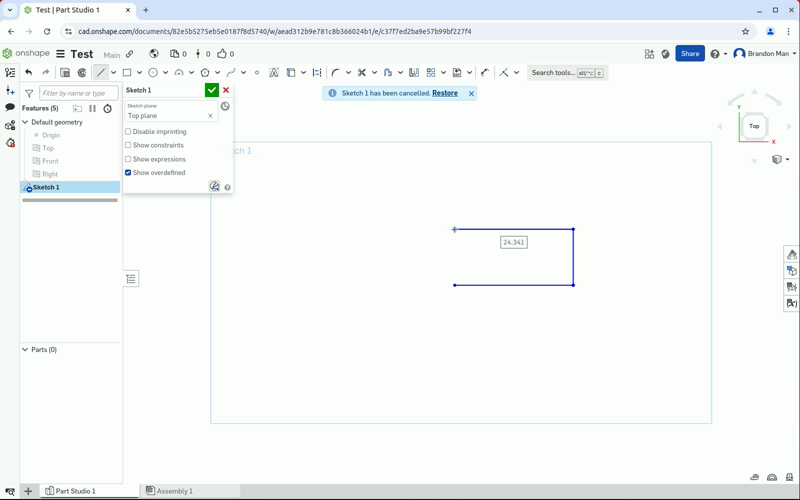
mouse_move(484, 229)
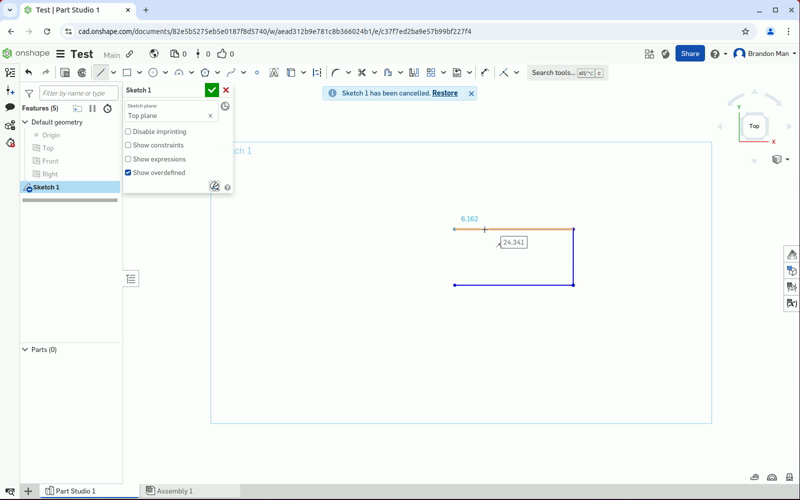
key_down(shift)
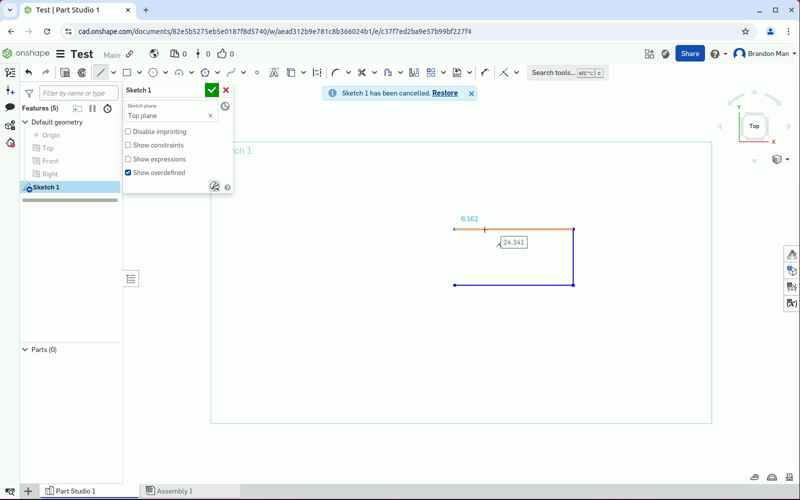
mouse_move(454, 285)
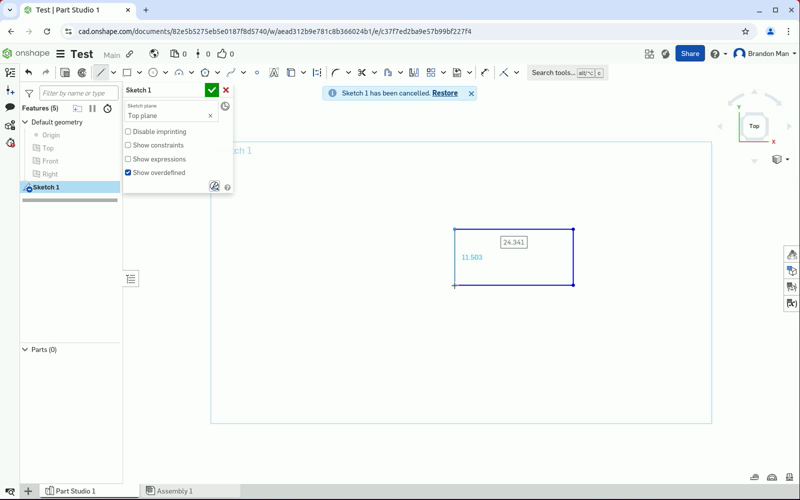
key_up(shift)
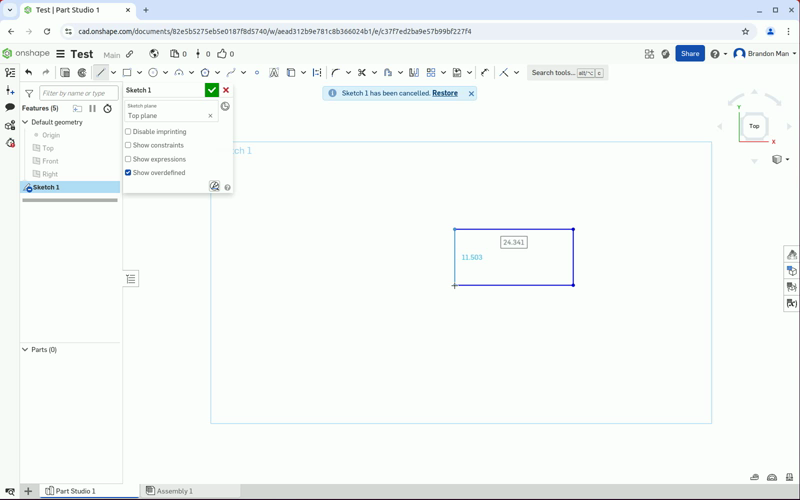
click(454, 285)
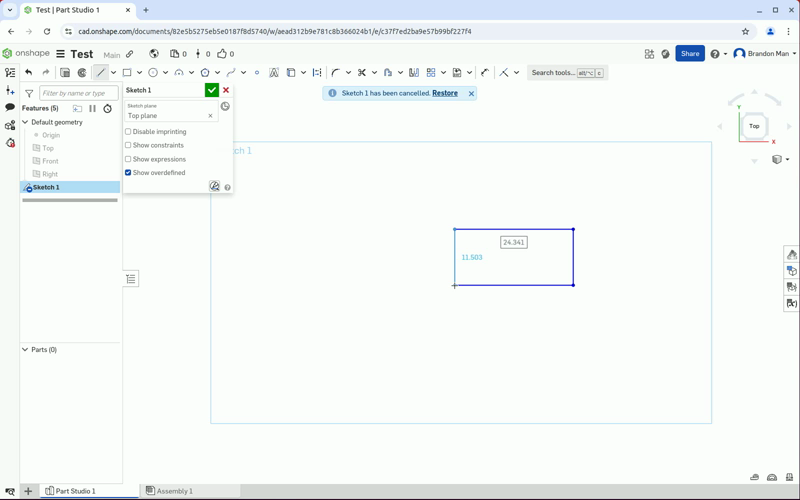
key(esc)
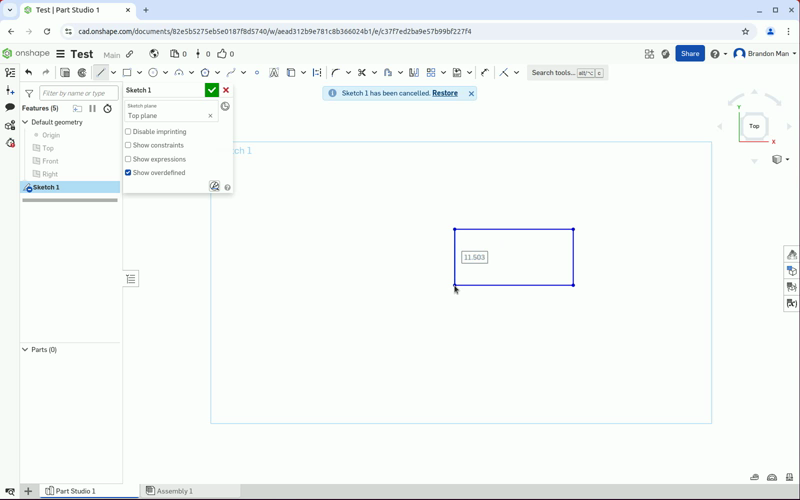
mouse_move(515, 238)
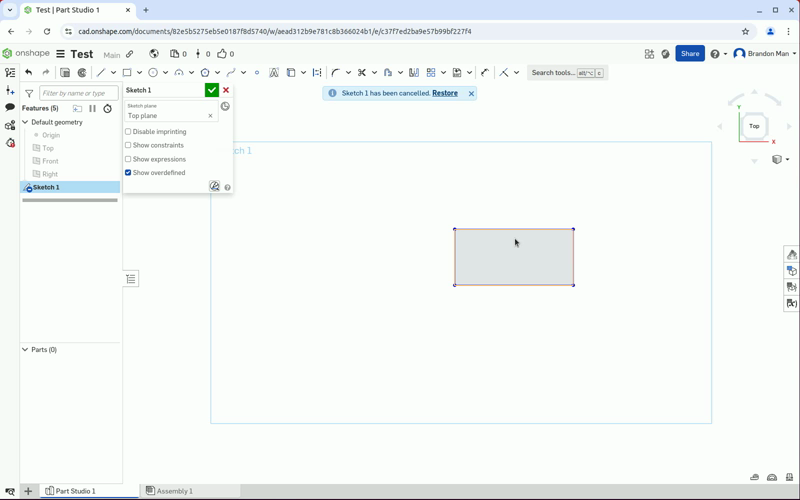
click(515, 238)
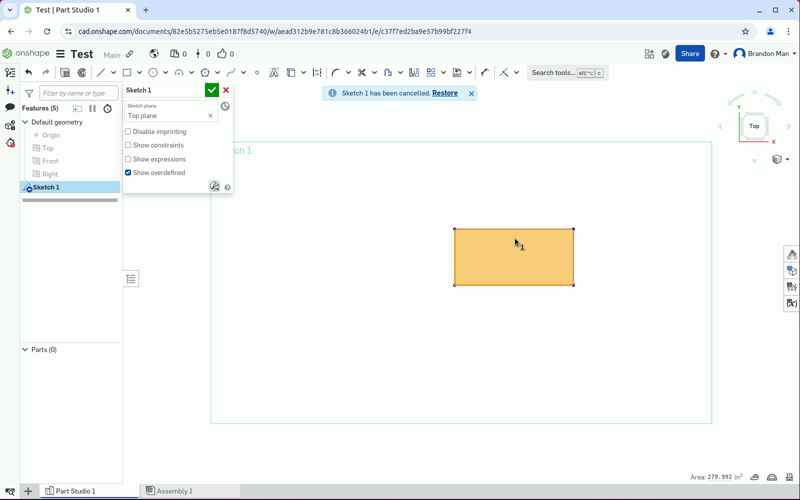
mouse_move(73, 352)
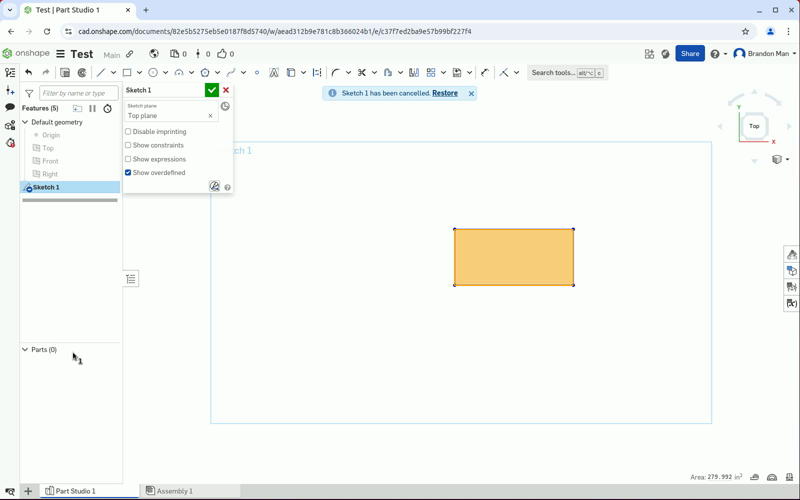
key(shift+y)
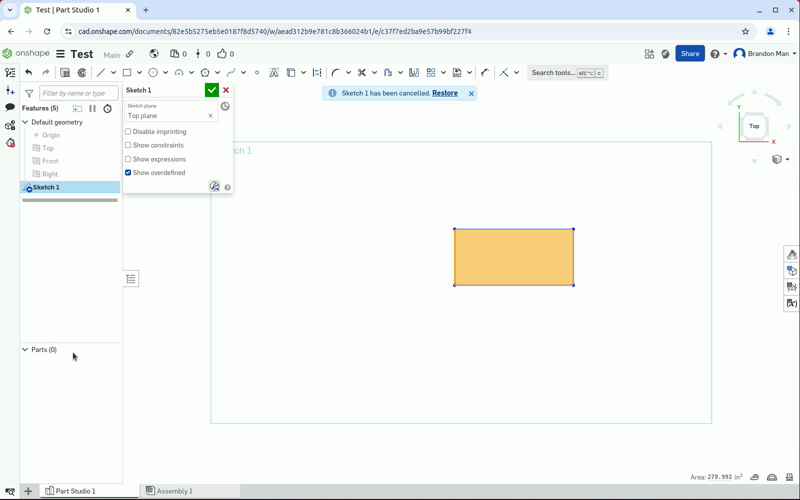
key(shift+e)
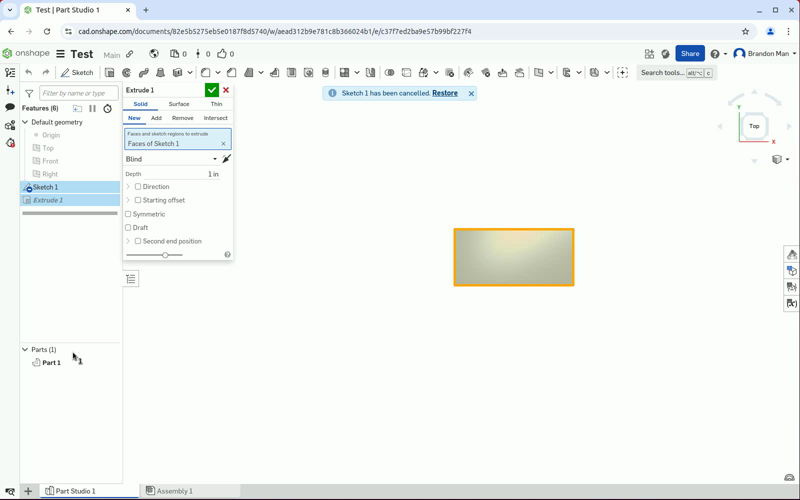
mouse_move(143, 106)
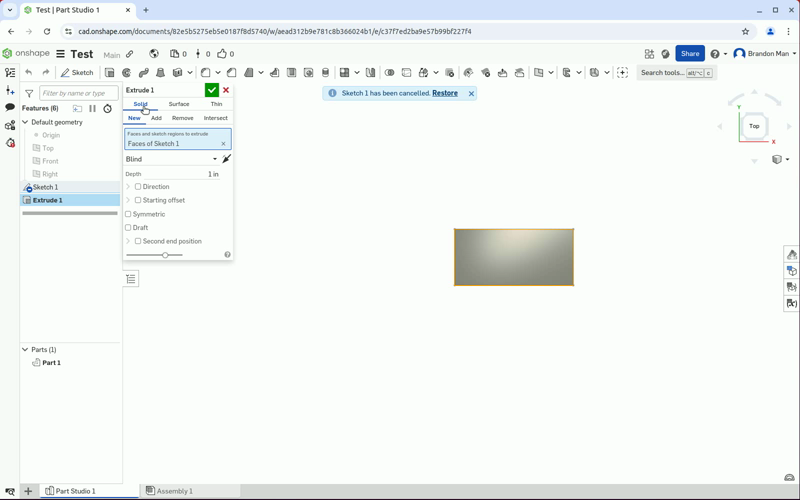
click(143, 106)
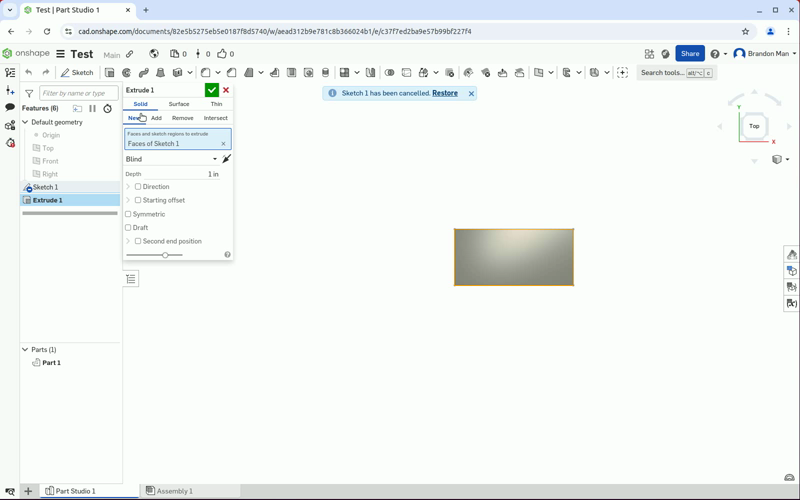
mouse_move(137, 120)
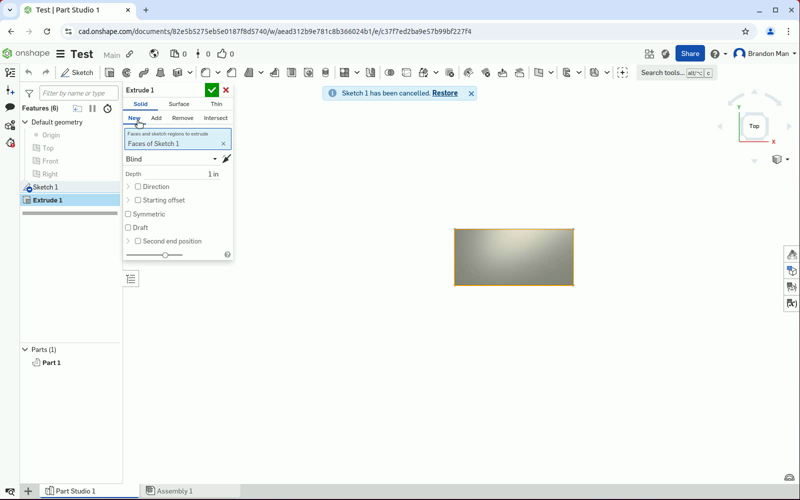
click(137, 120)
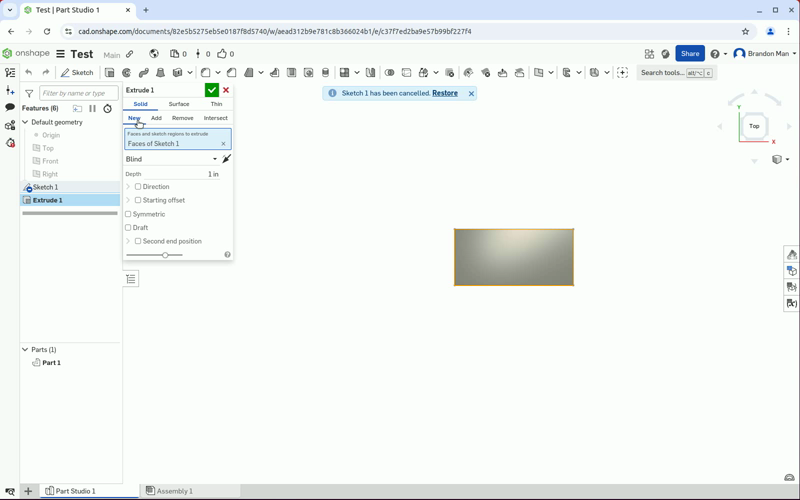
key(tab, 4)
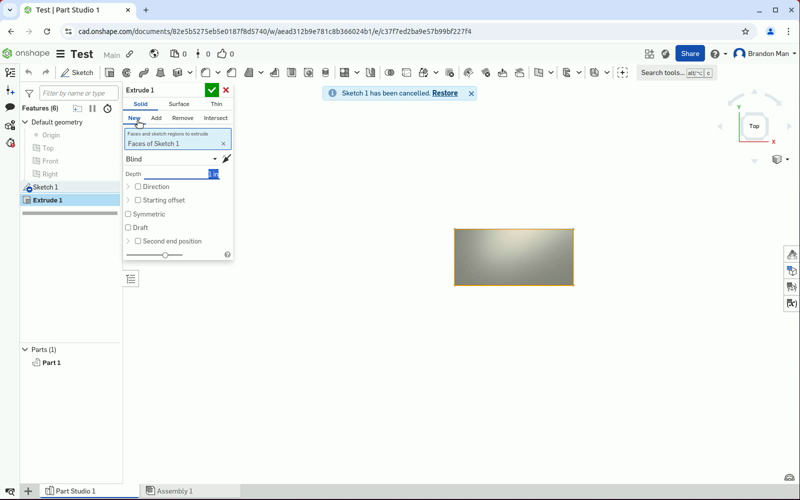
text(11.554)
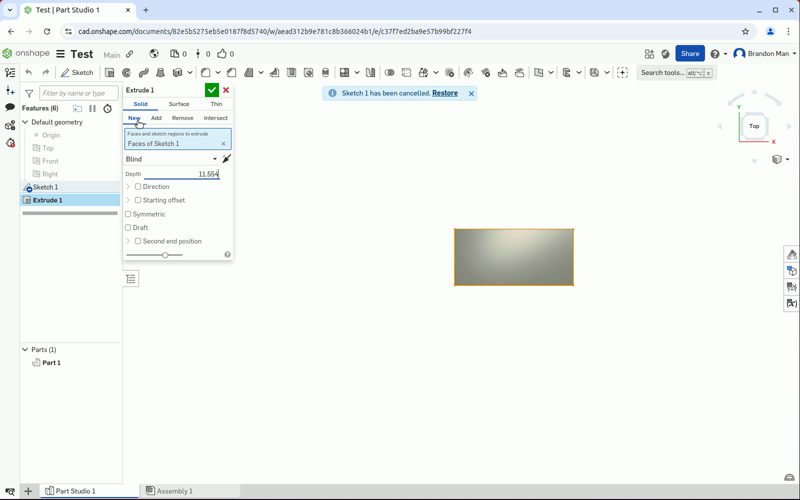
key(enter)
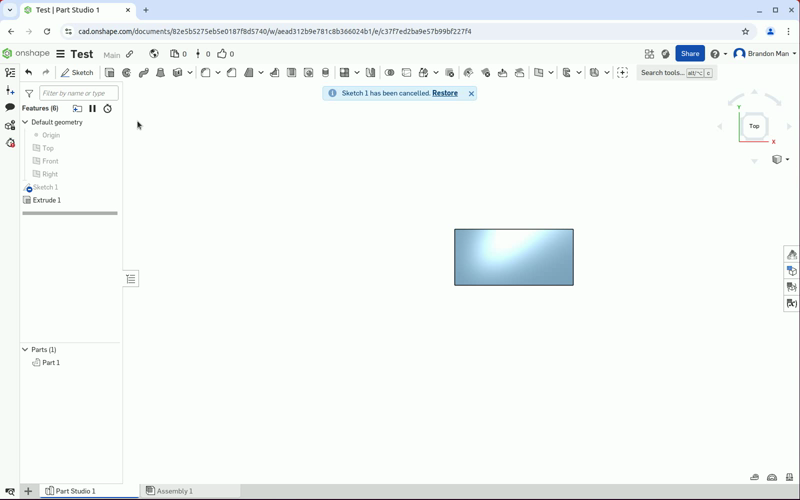
key(shift+h)
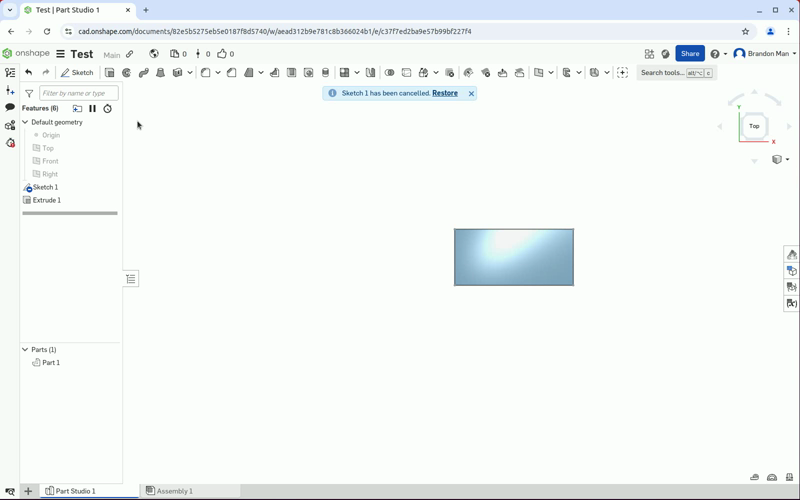
key(shift+h)
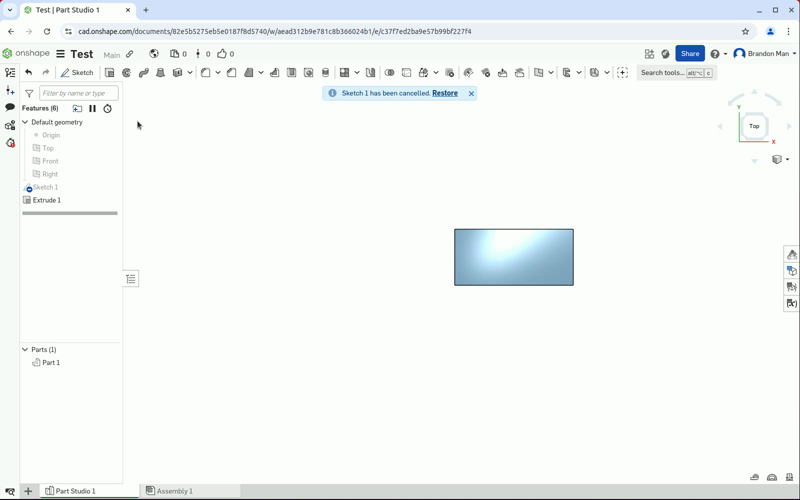
mouse_move(73, 189)
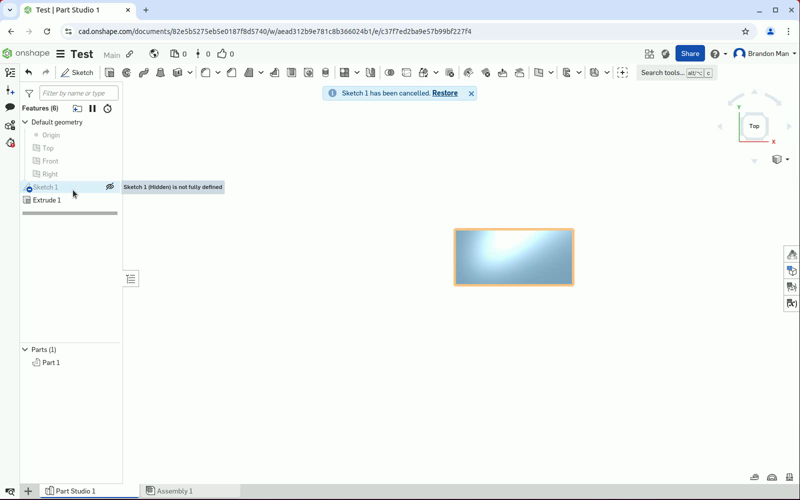
click(73, 189)
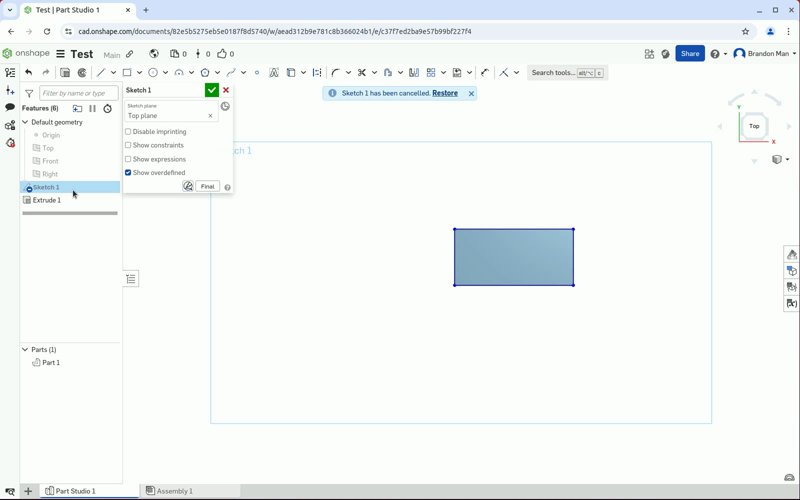
mouse_move(229, 92)
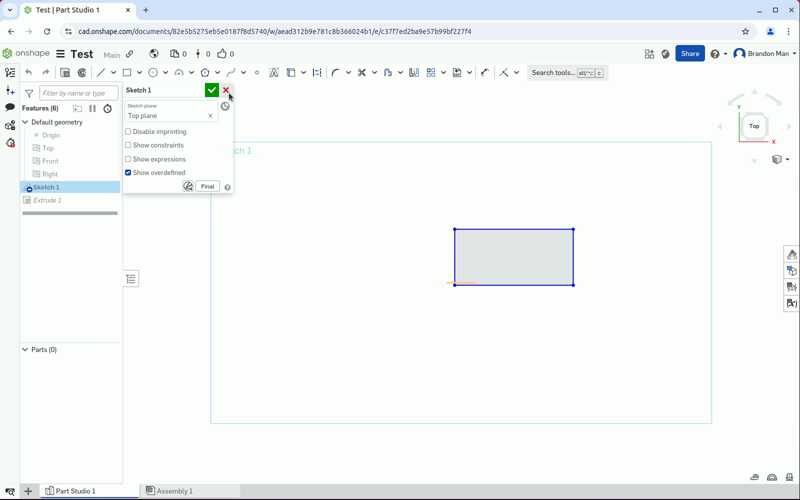
click(229, 92)
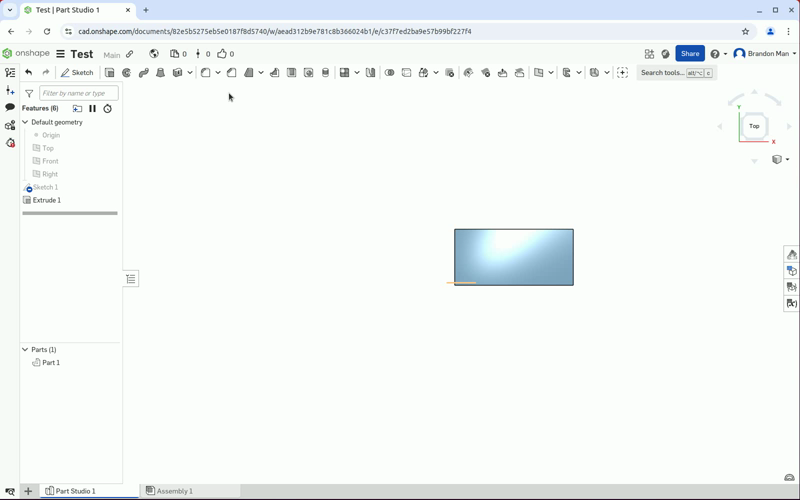
mouse_move(541, 75)
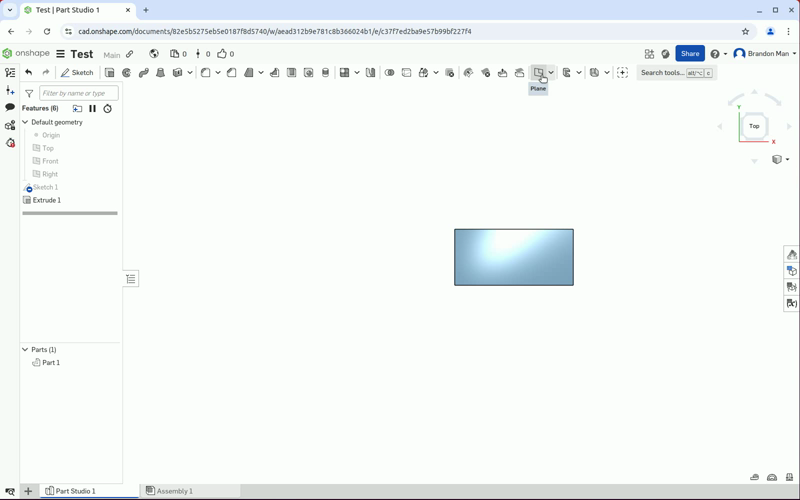
click(541, 75)
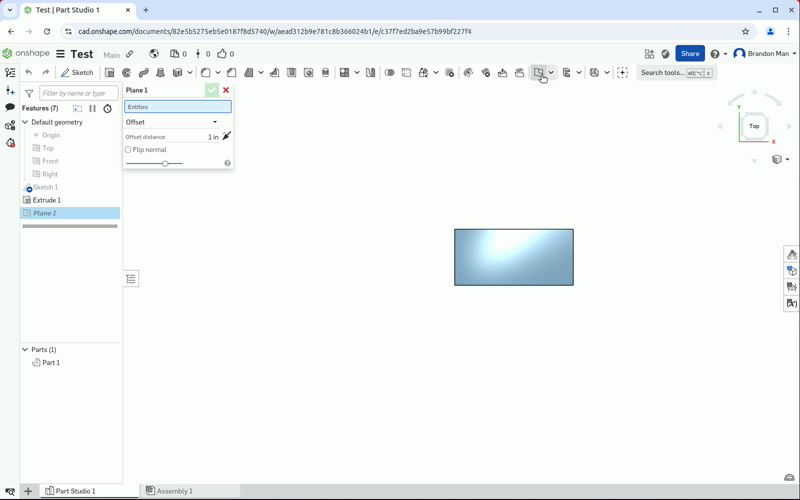
mouse_move(73, 150)
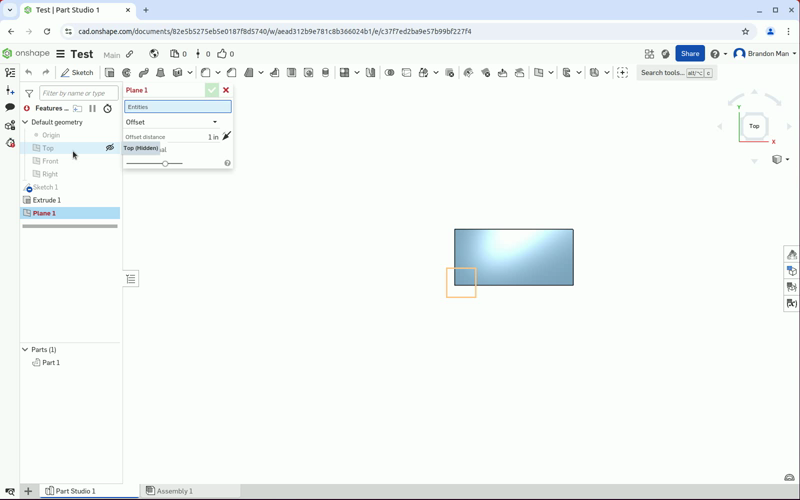
click(73, 150)
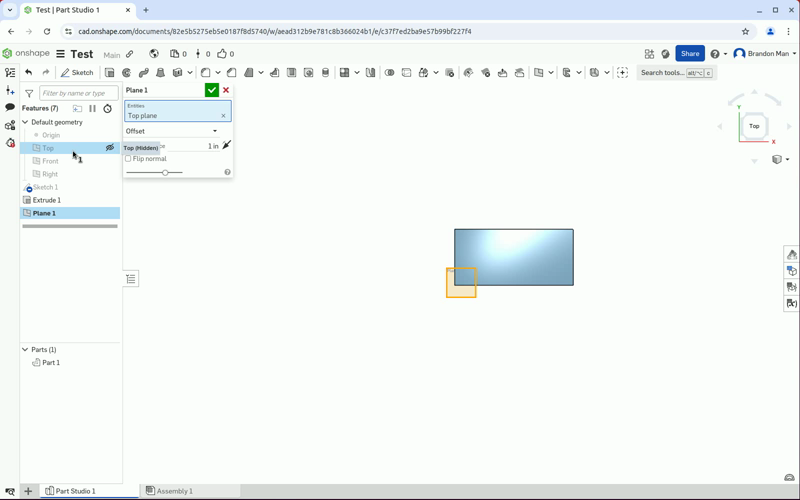
key(tab, 2)
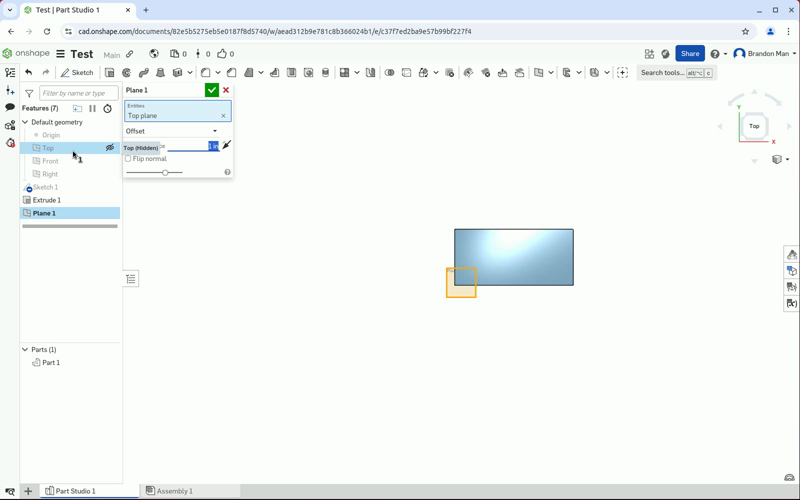
text(11.554)
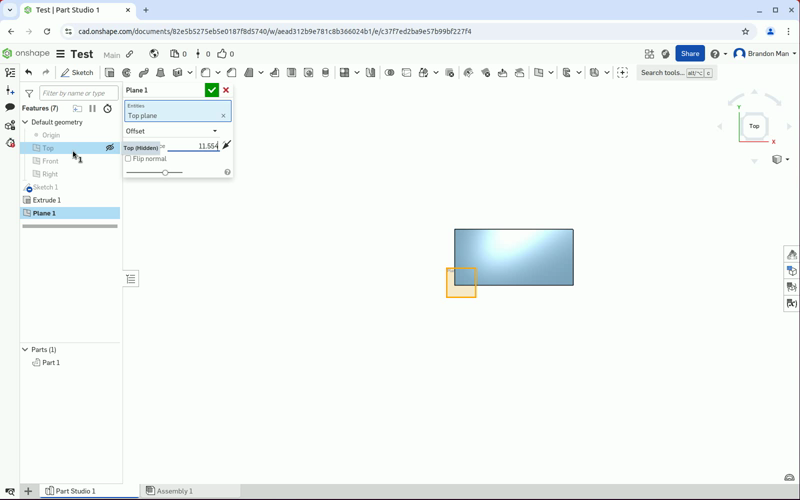
key(enter, 2)
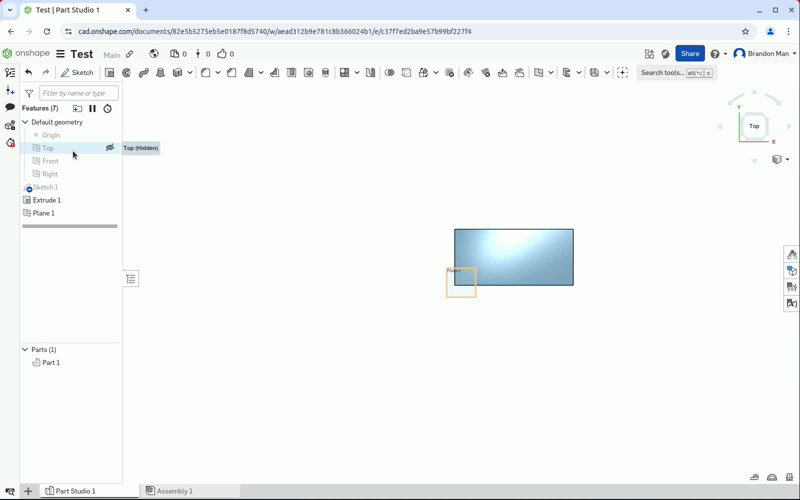
key(shift+s)
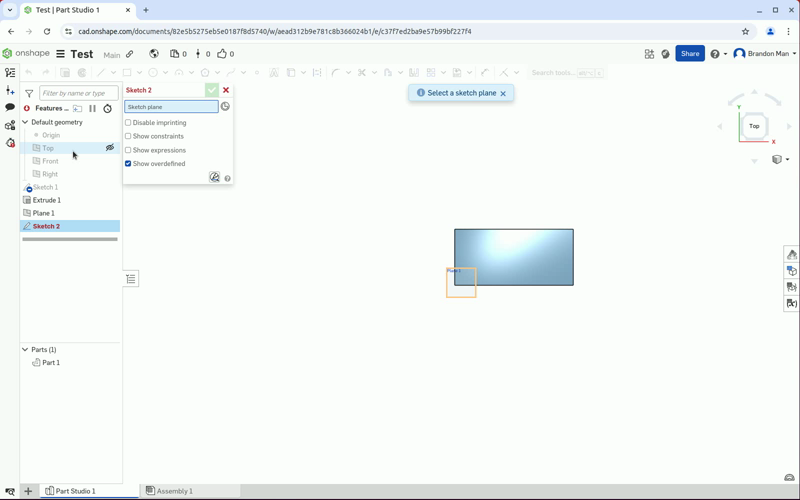
mouse_move(73, 215)
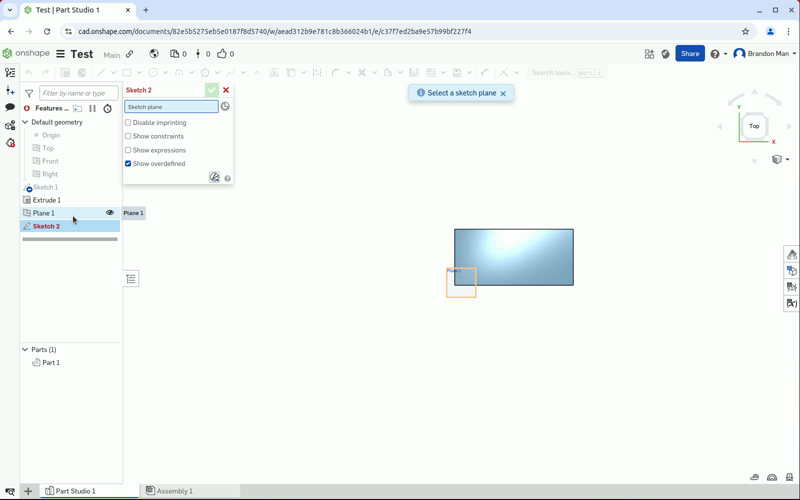
click(73, 215)
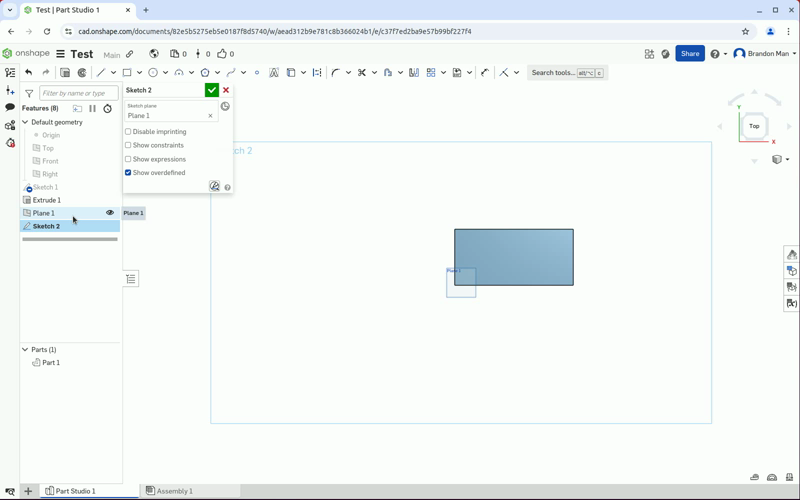
mouse_move(73, 352)
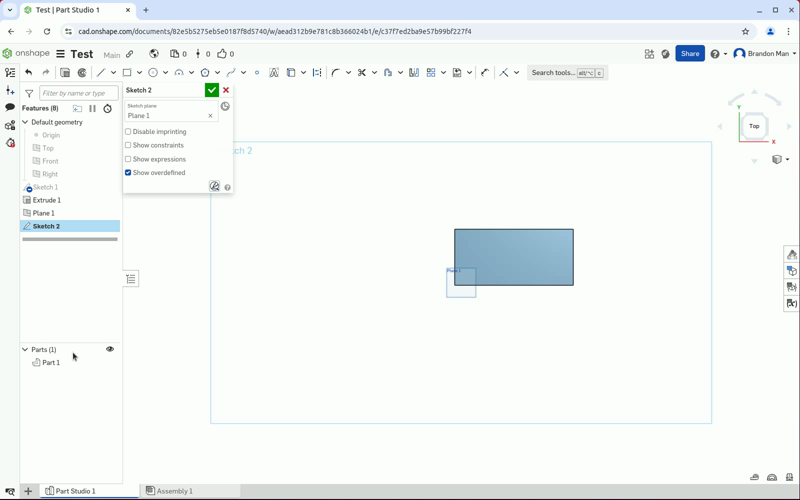
key(y)
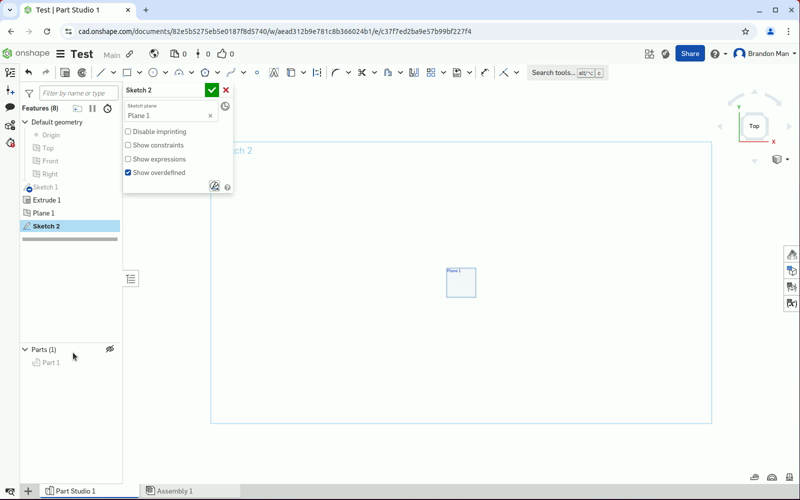
key(l)
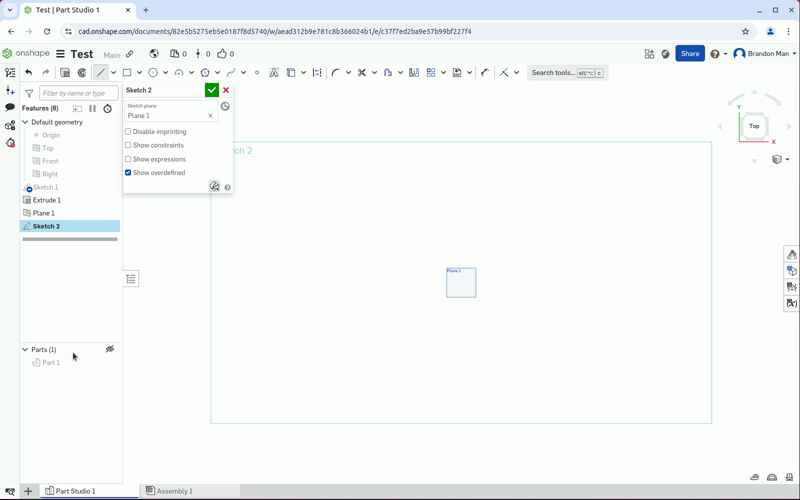
key_down(shift)
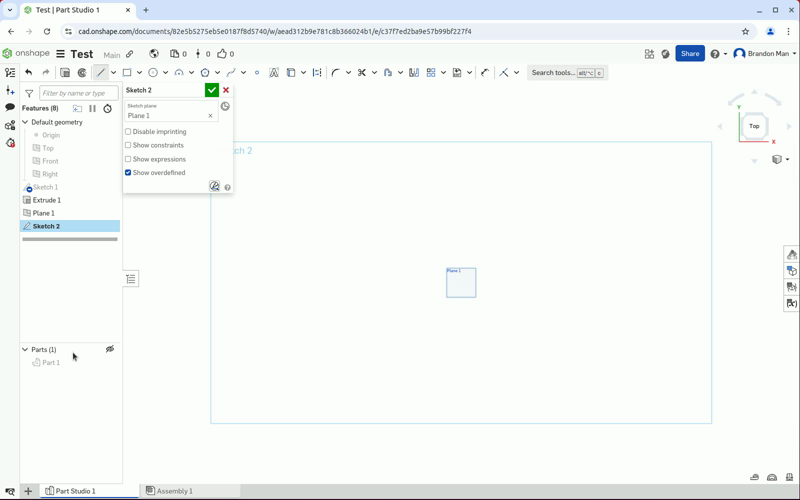
mouse_move(471, 276)
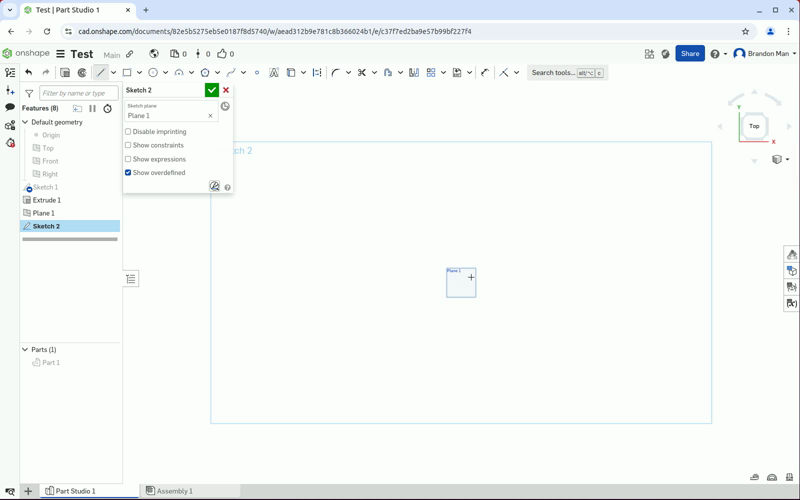
click(471, 276)
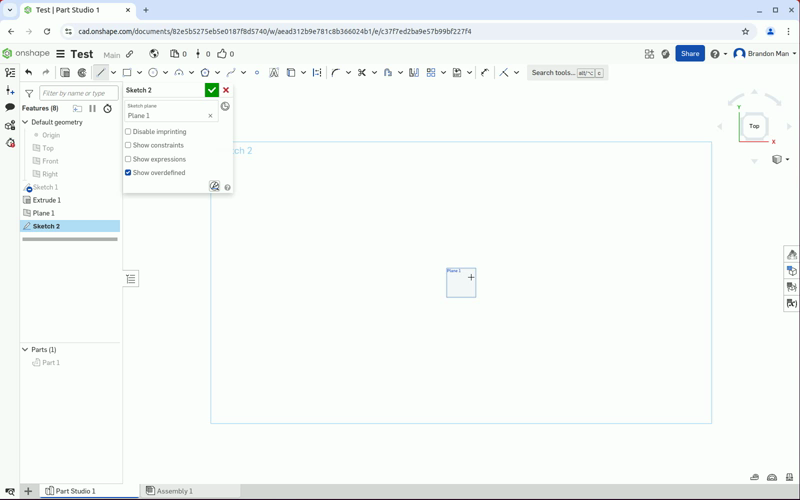
key_up(shift)
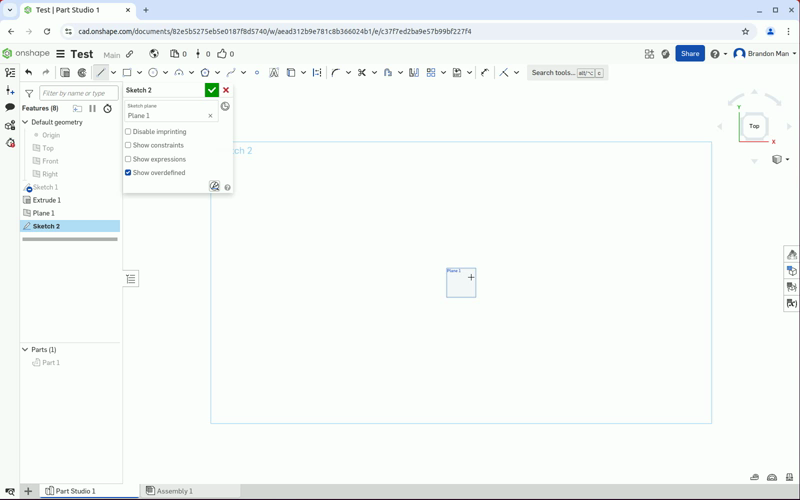
key_down(shift)
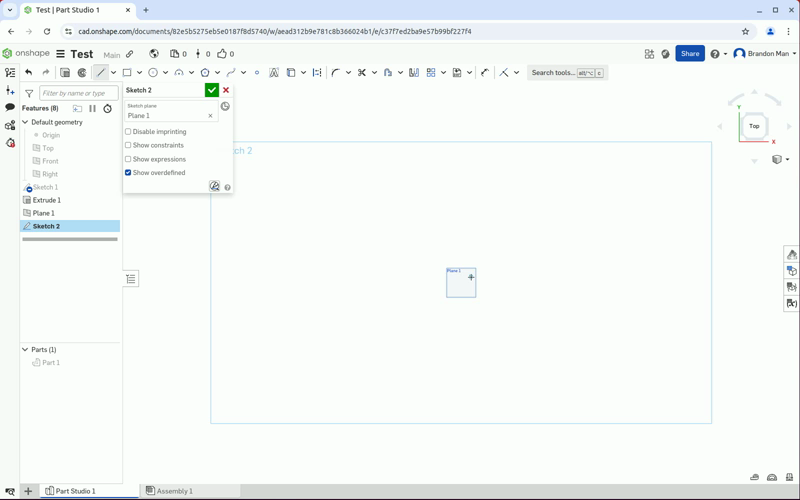
mouse_move(555, 276)
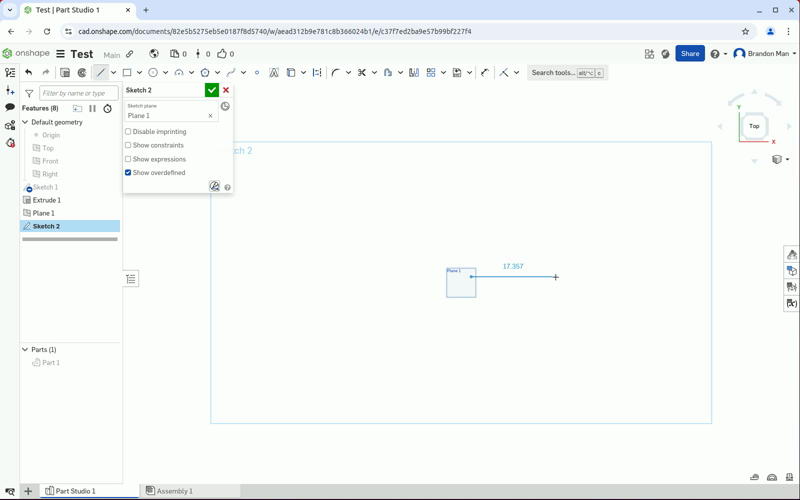
click(555, 276)
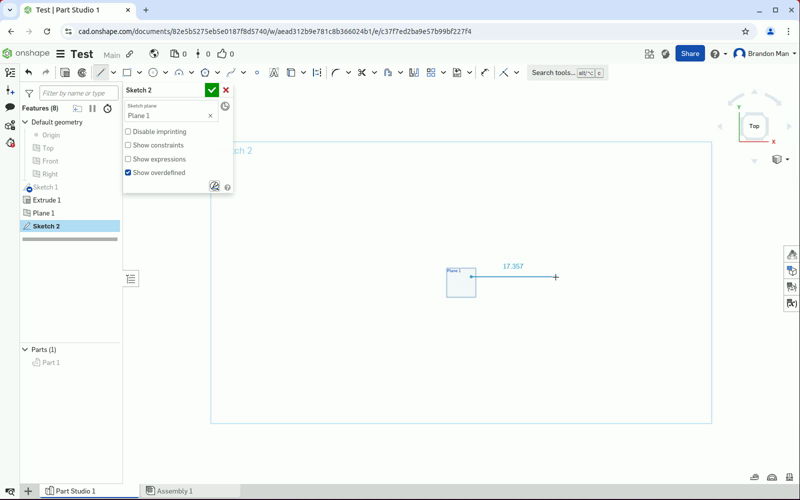
key_up(shift)
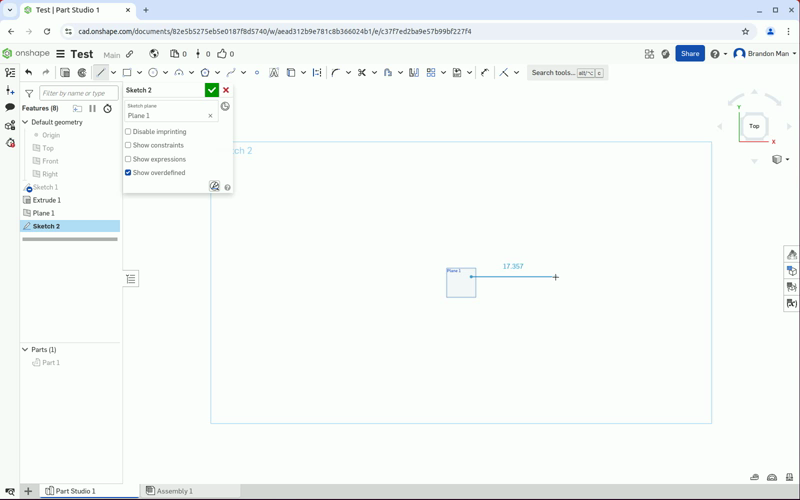
key_down(shift)
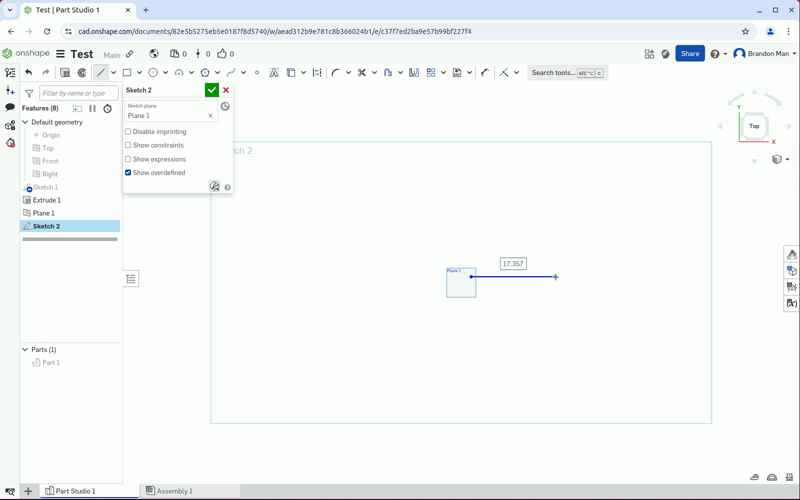
mouse_move(585, 276)
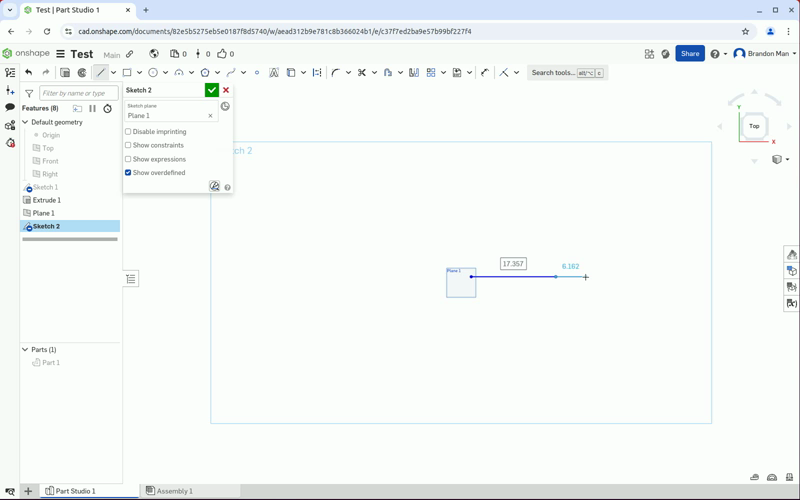
mouse_move(555, 237)
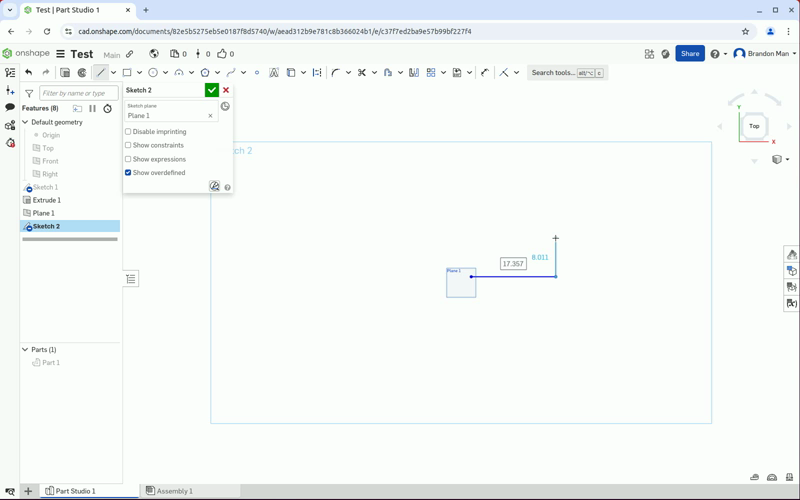
click(555, 237)
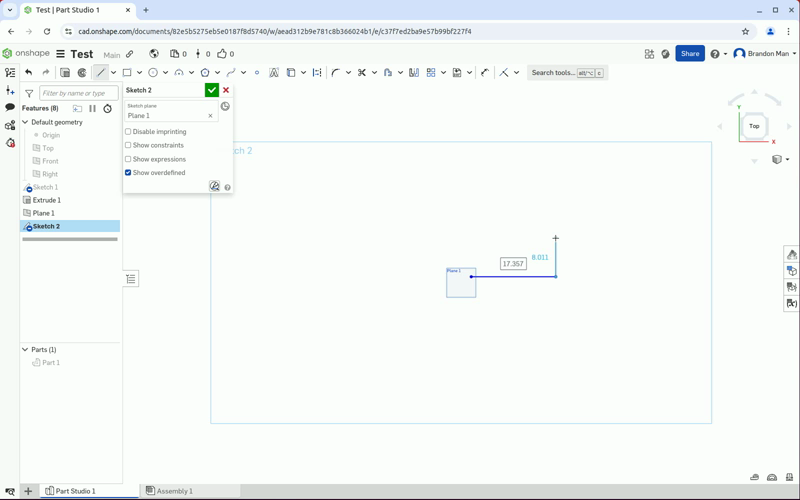
key_up(shift)
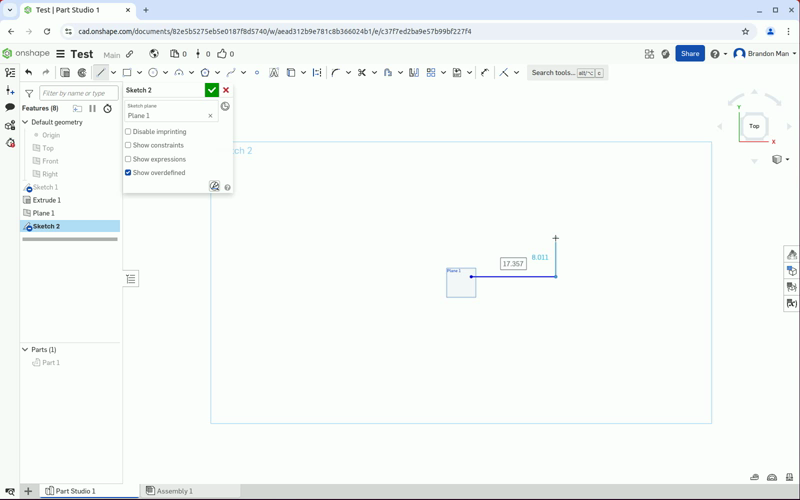
key_down(shift)
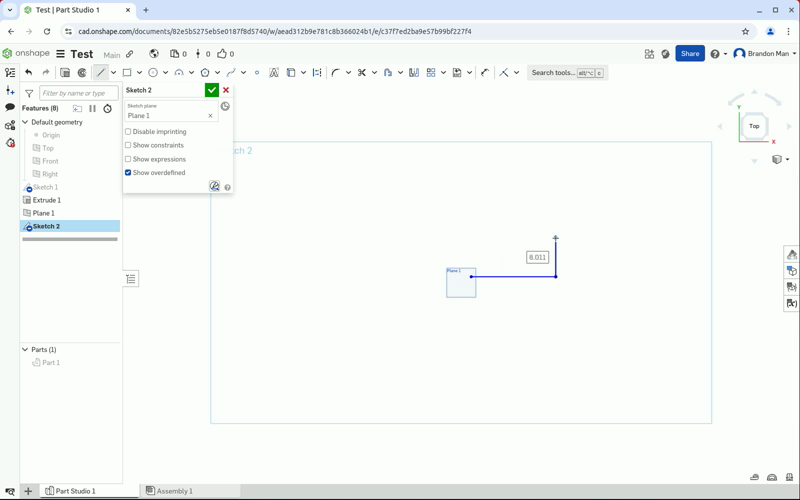
mouse_move(471, 237)
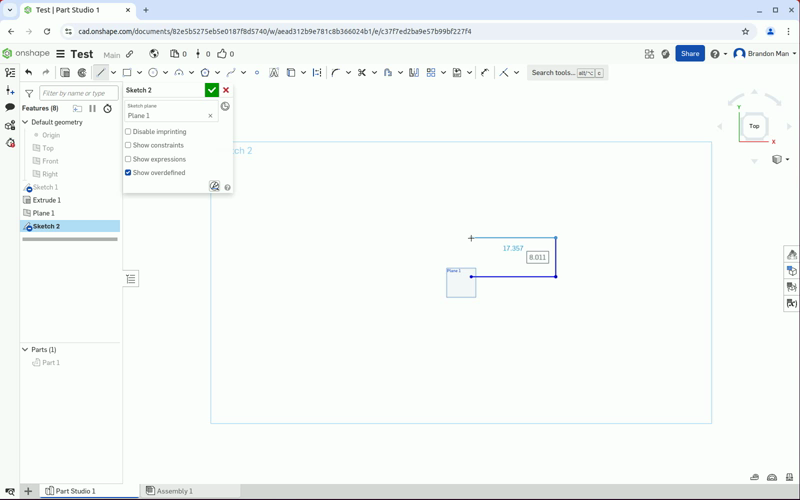
click(471, 237)
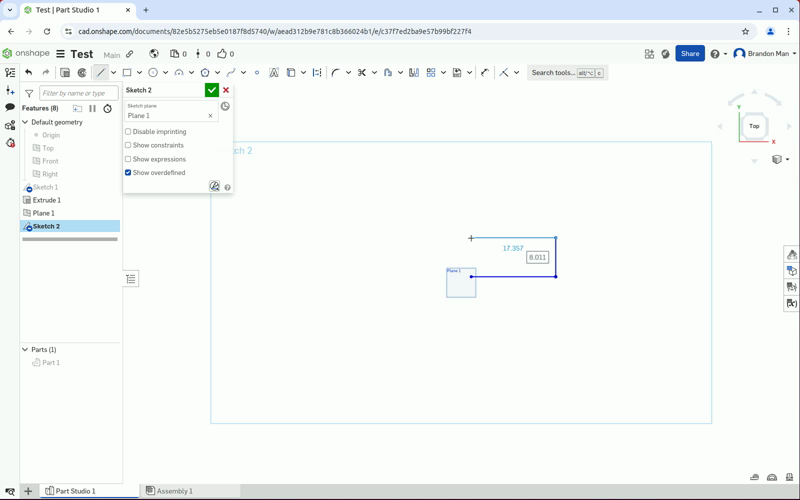
key_up(shift)
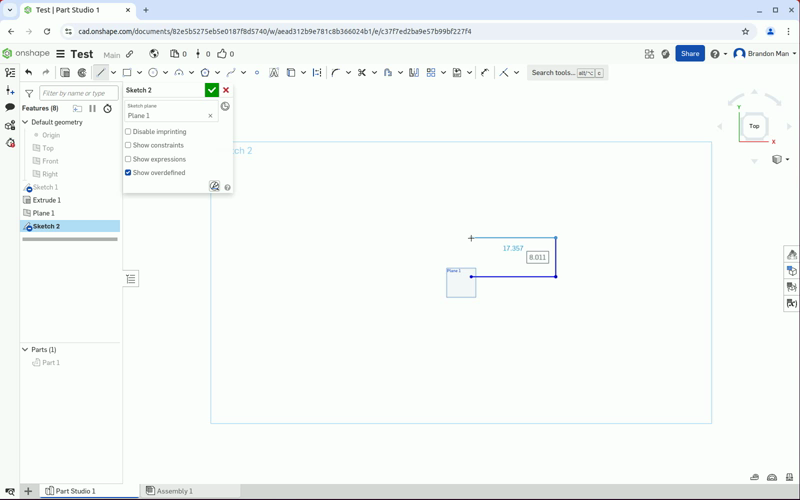
mouse_move(501, 237)
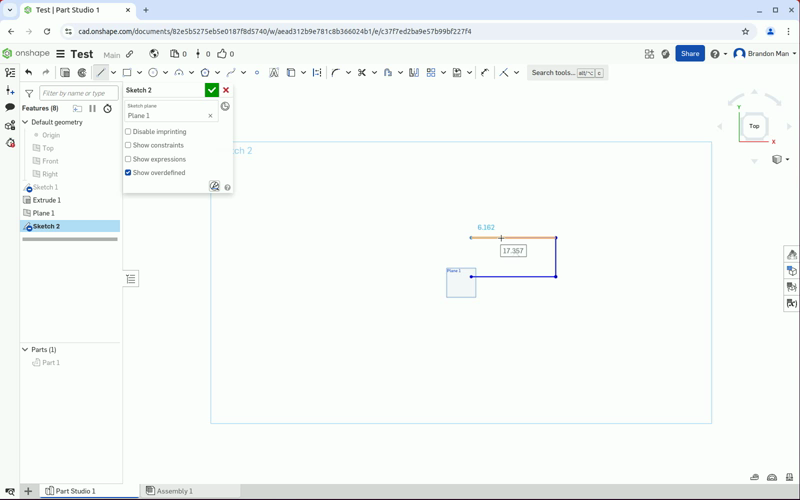
key_down(shift)
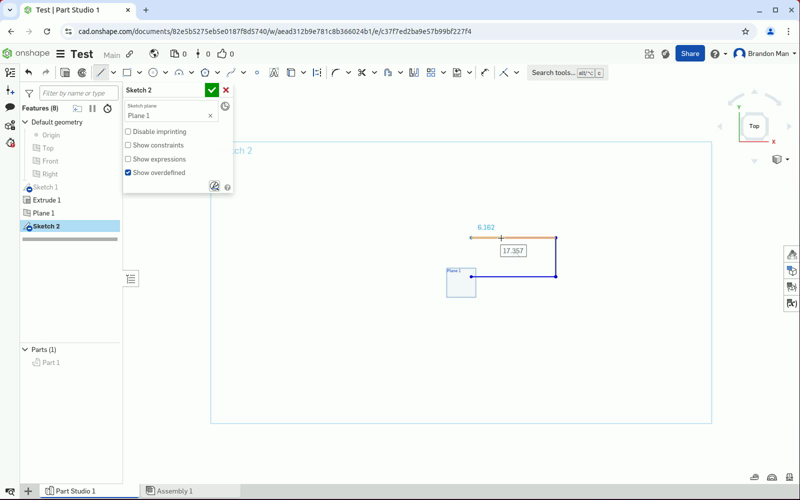
mouse_move(471, 276)
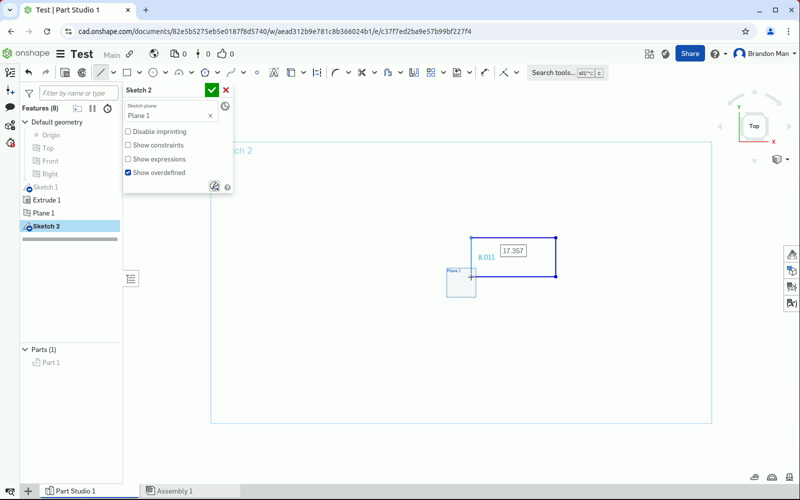
key_up(shift)
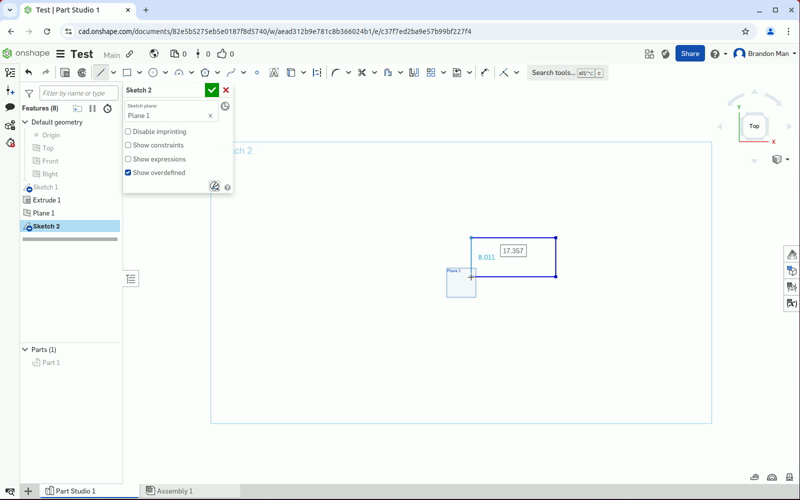
click(471, 276)
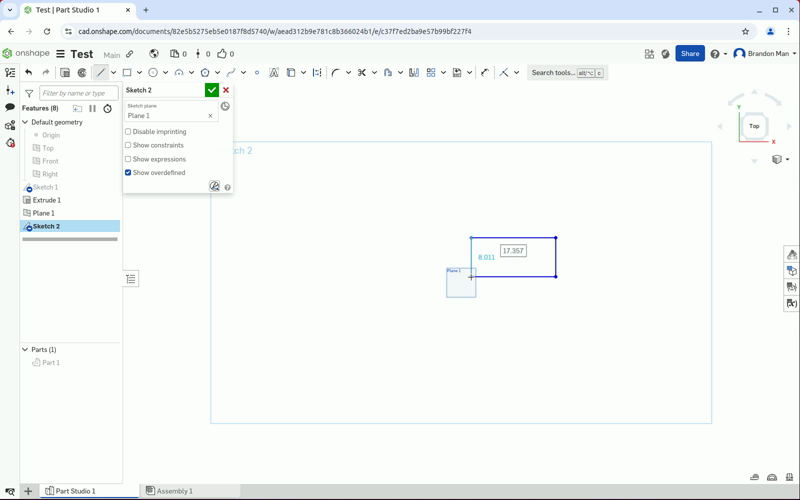
key(esc)
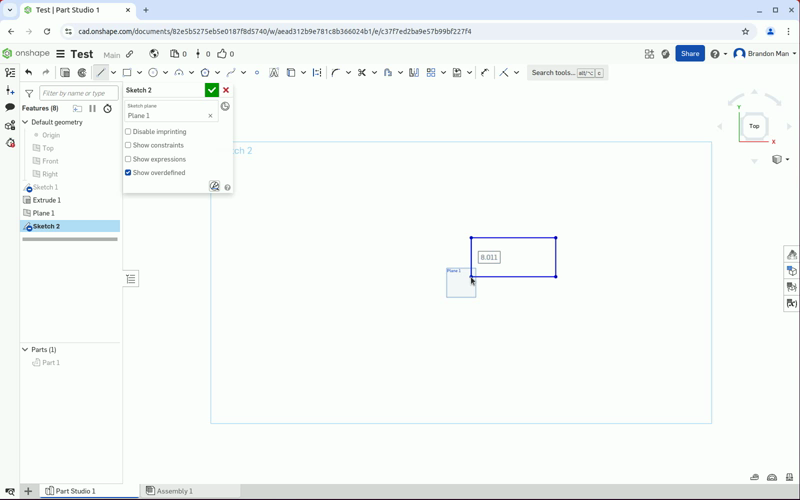
mouse_move(491, 271)
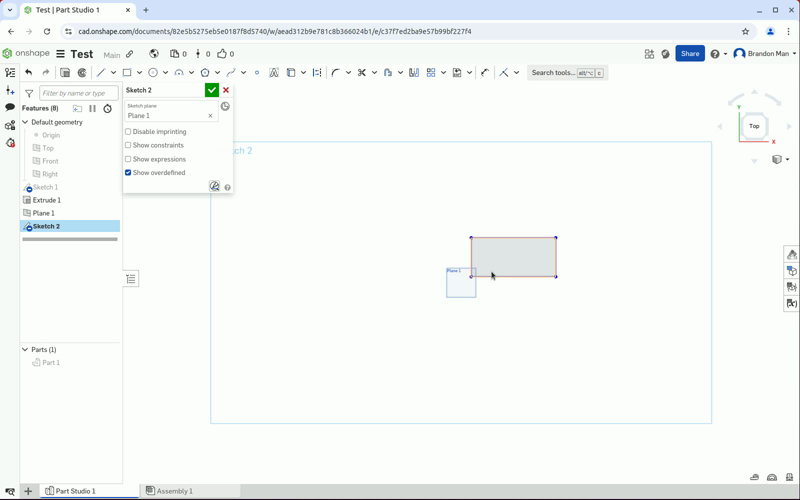
click(491, 271)
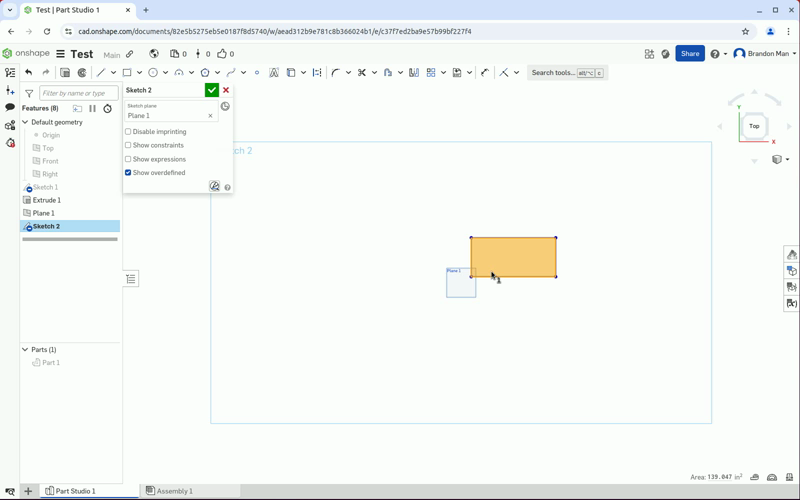
mouse_move(73, 352)
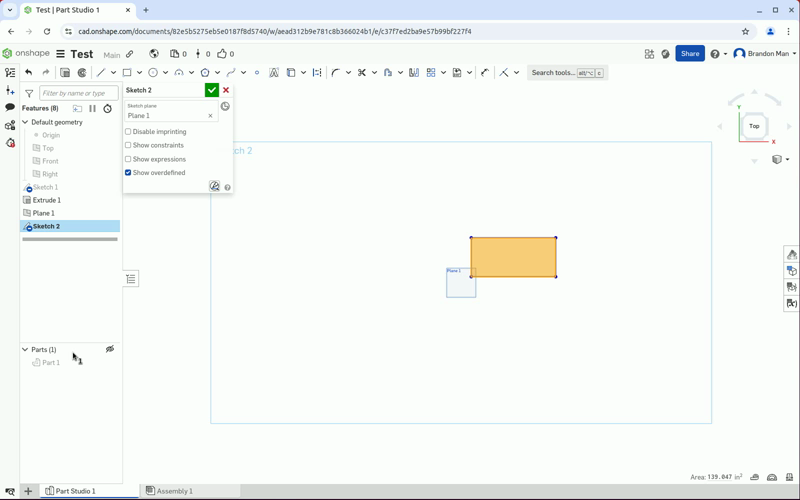
key(shift+y)
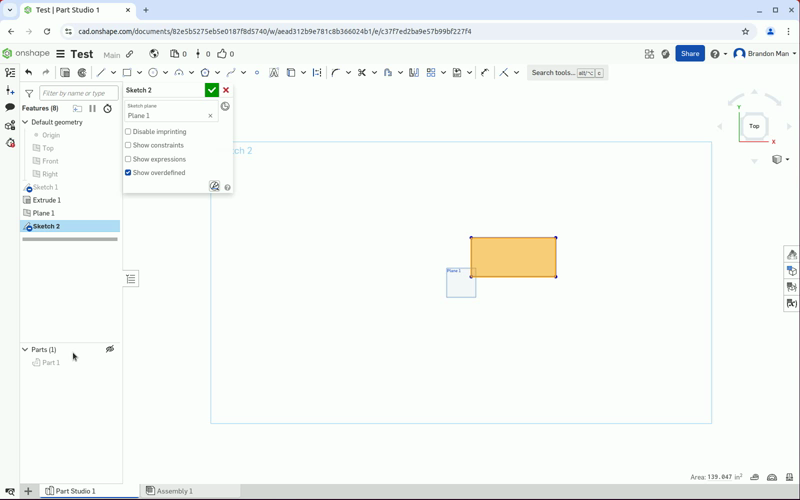
key(shift+e)
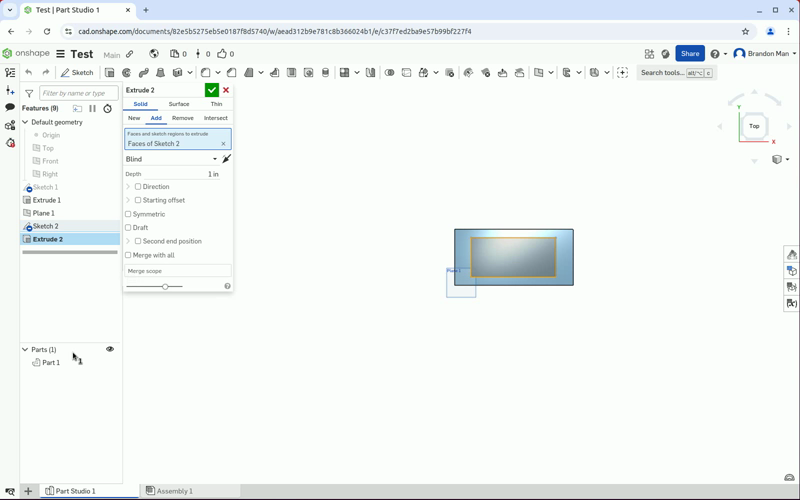
mouse_move(143, 106)
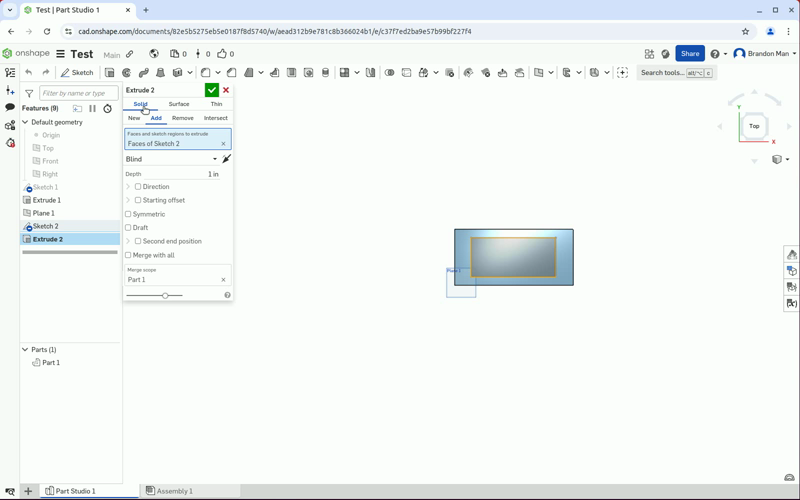
click(143, 106)
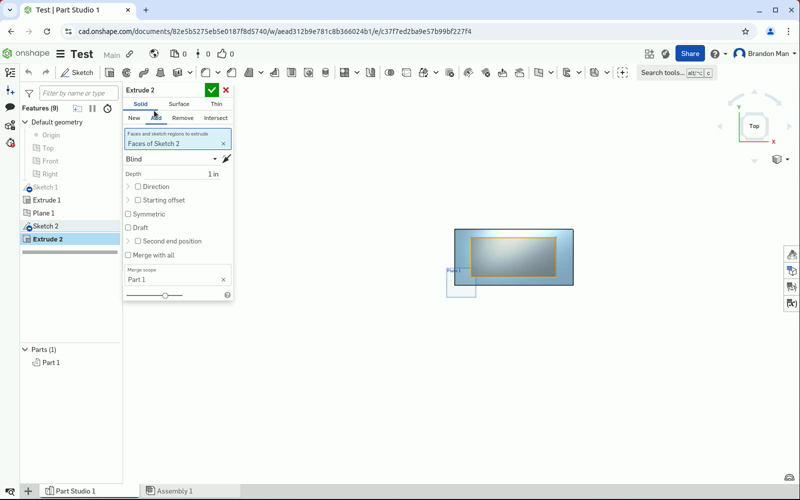
mouse_move(186, 120)
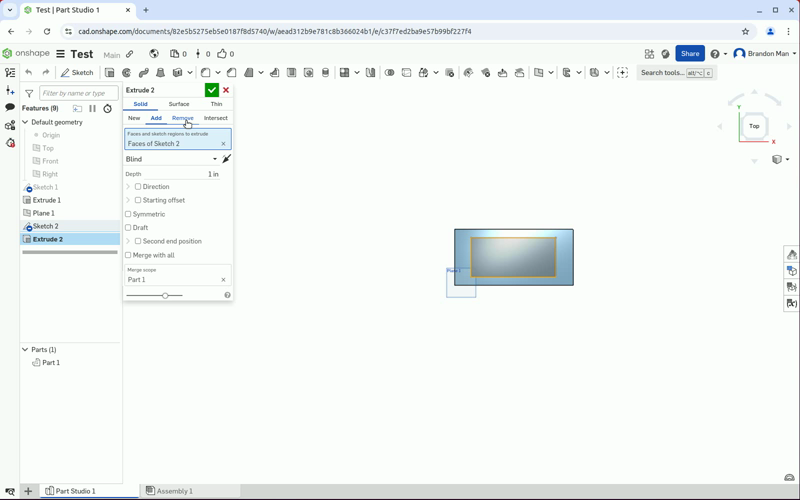
click(186, 120)
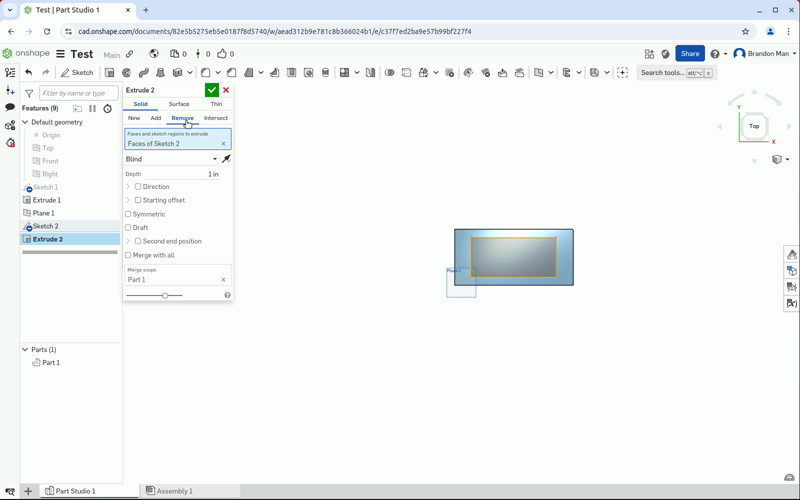
key(tab, 4)
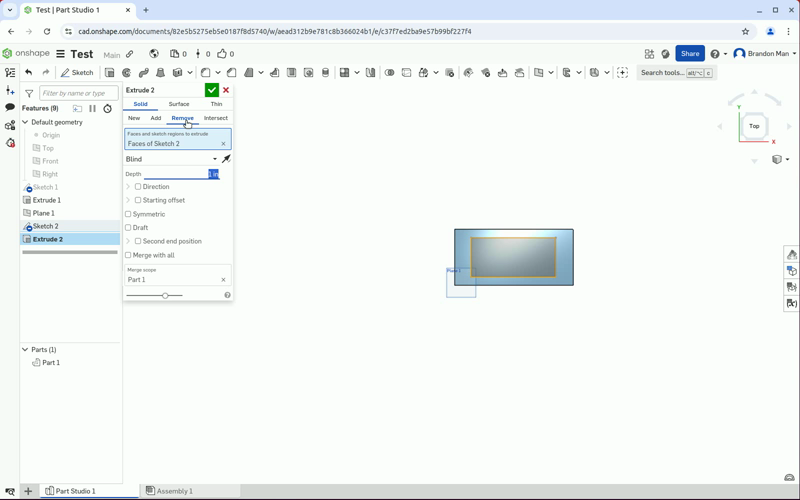
text(9.869)
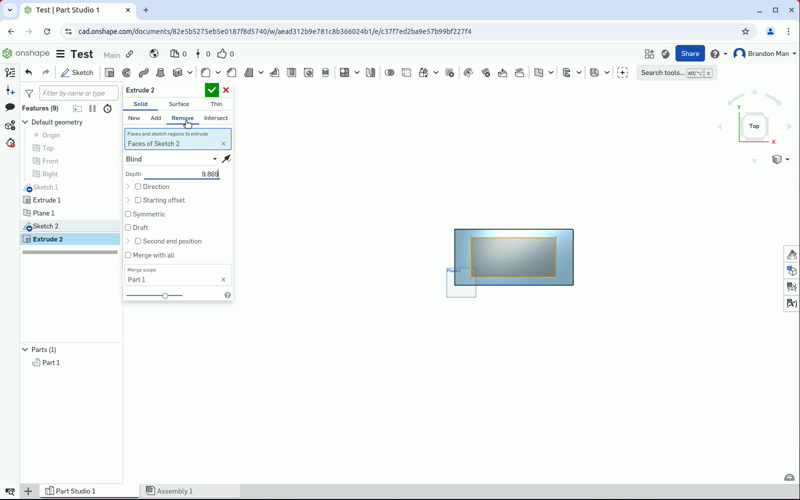
key(tab, 6)
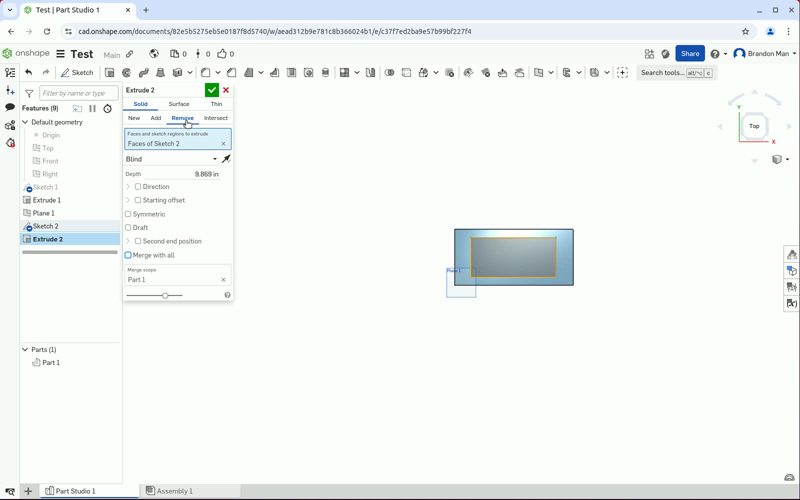
key(space)
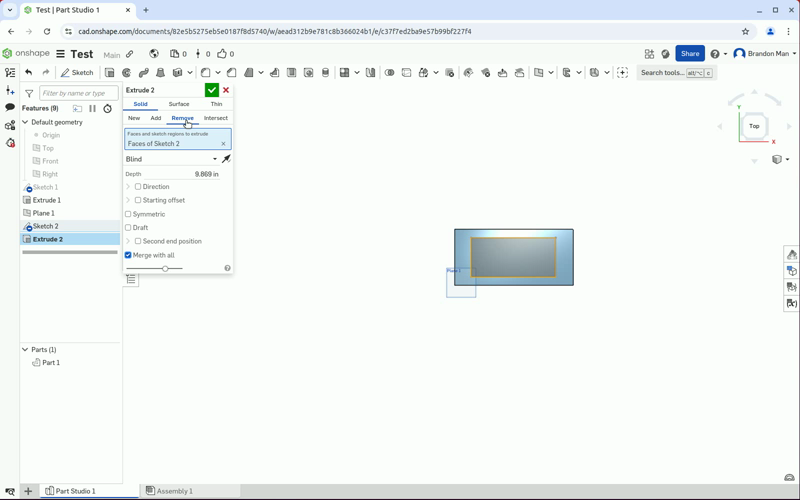
key(enter)
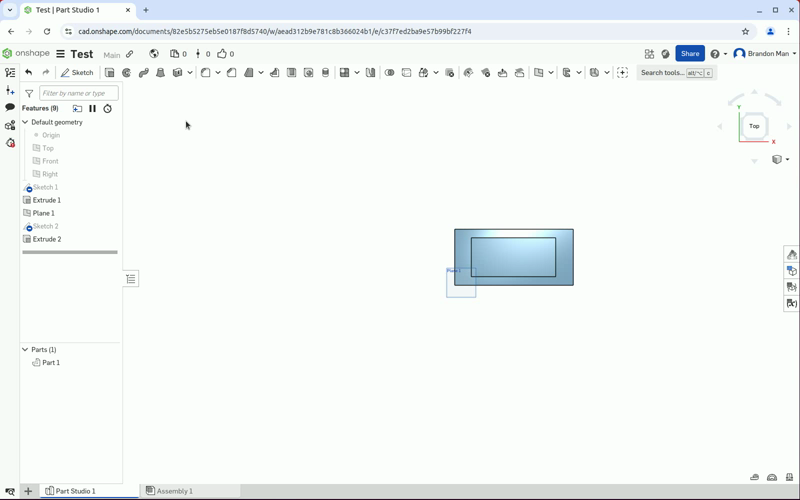
key(shift+h)
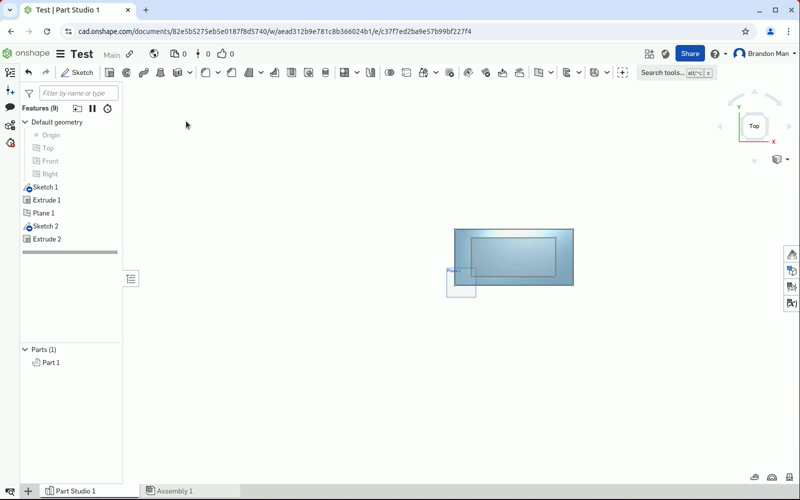
key(shift+h)
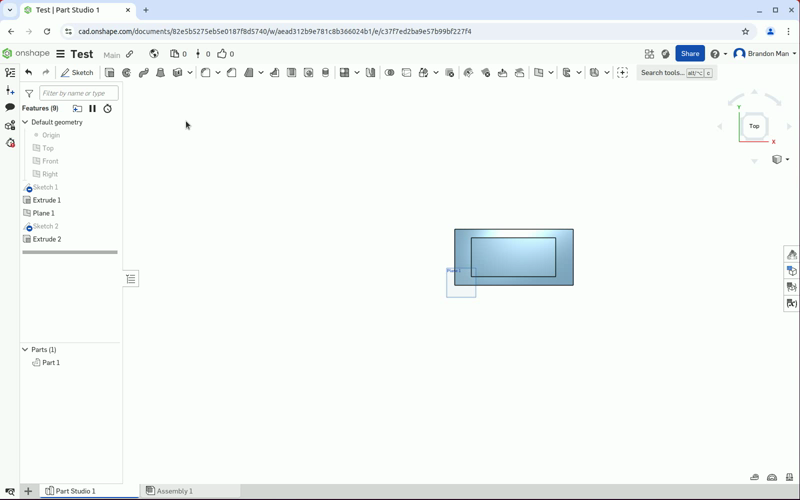
mouse_move(73, 189)
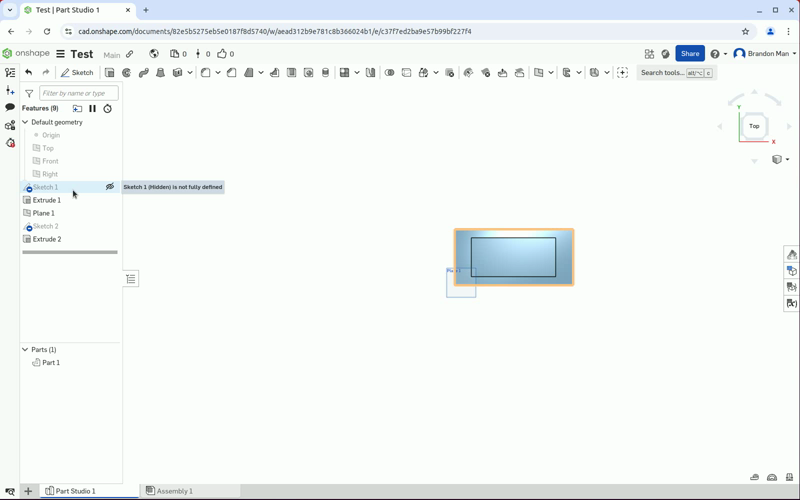
click(73, 189)
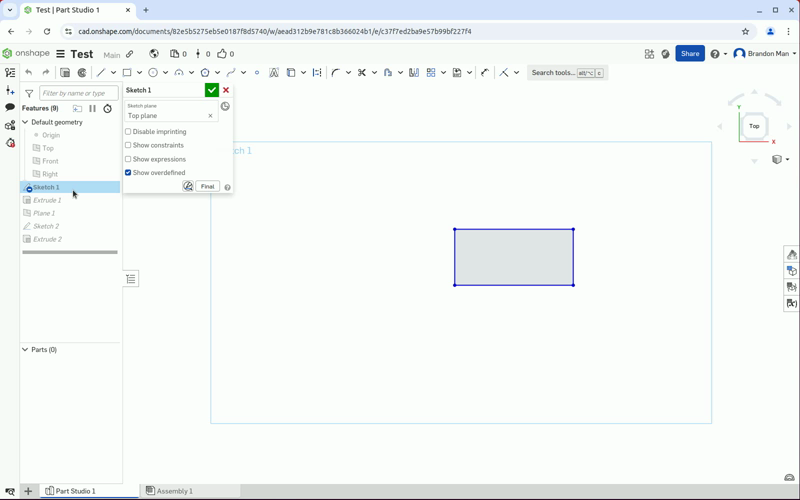
mouse_move(229, 92)
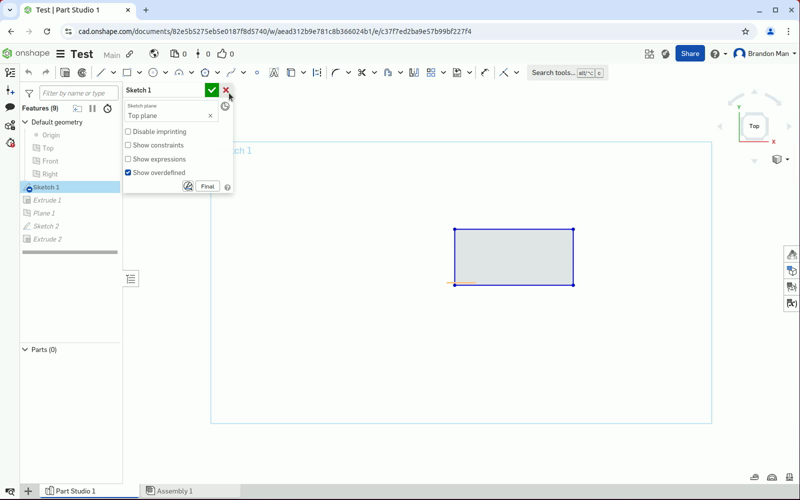
click(229, 92)
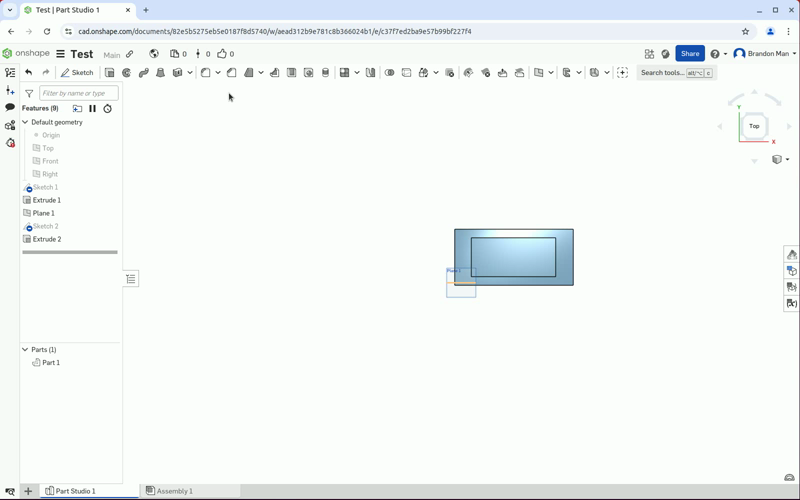
mouse_move(541, 75)
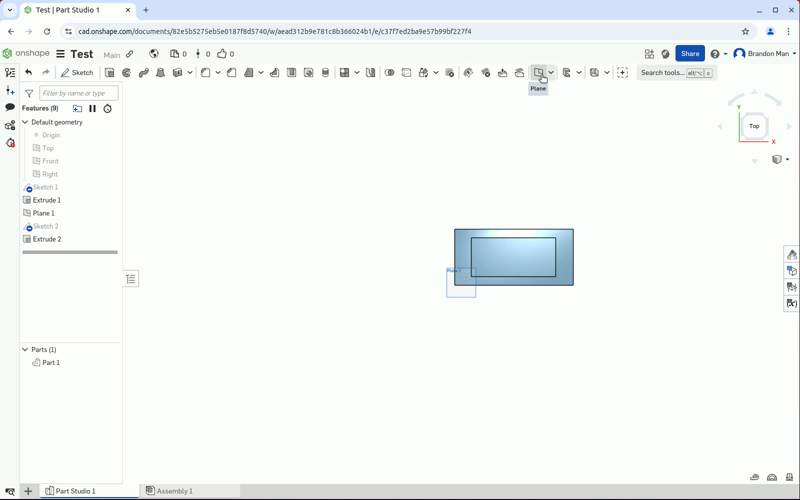
click(541, 75)
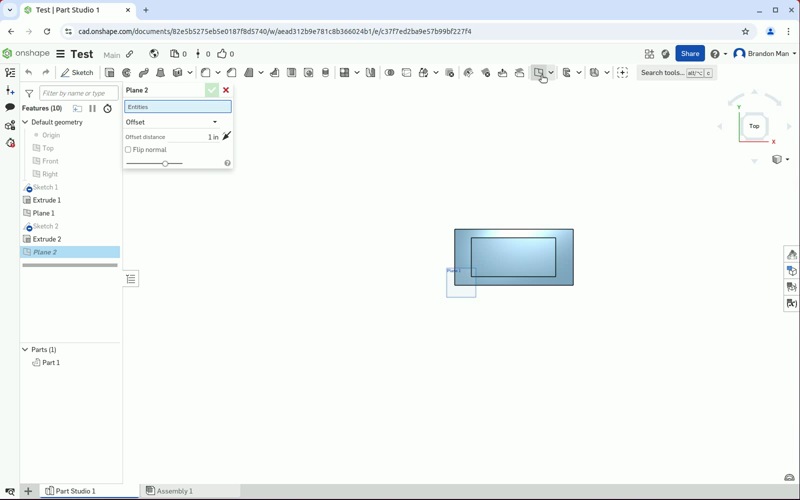
mouse_move(73, 150)
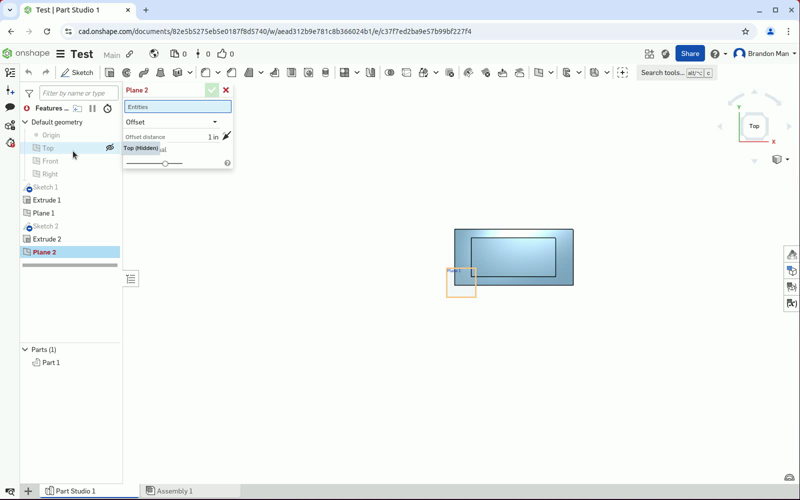
click(73, 150)
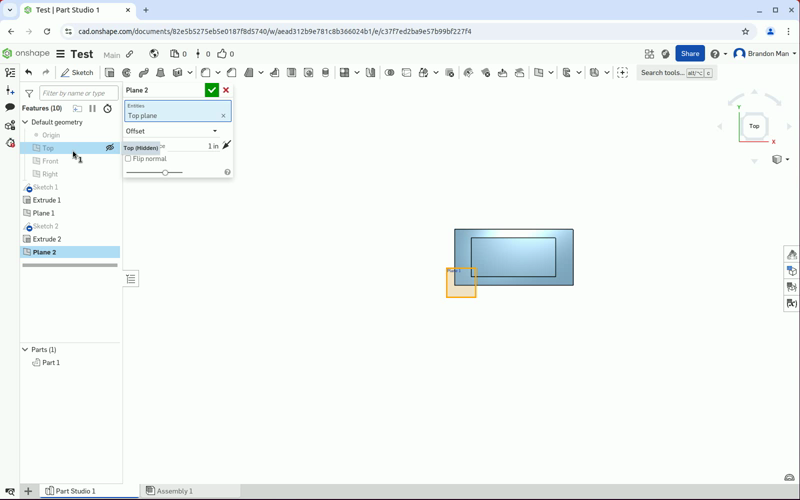
key(tab, 2)
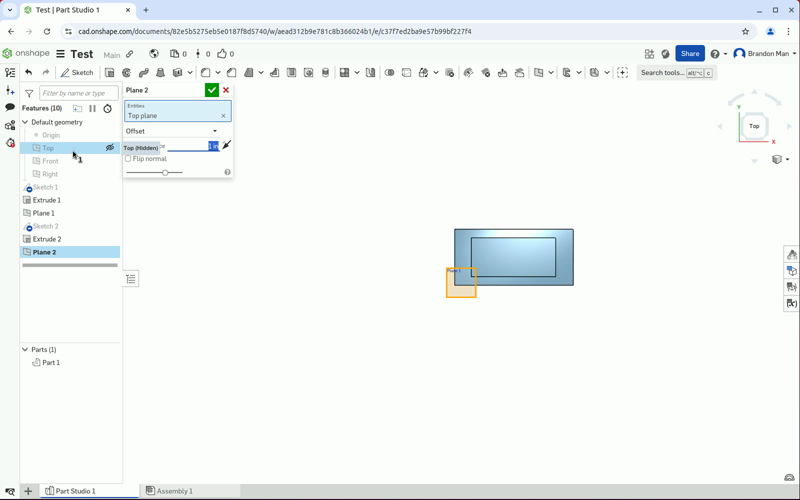
text(1.695)
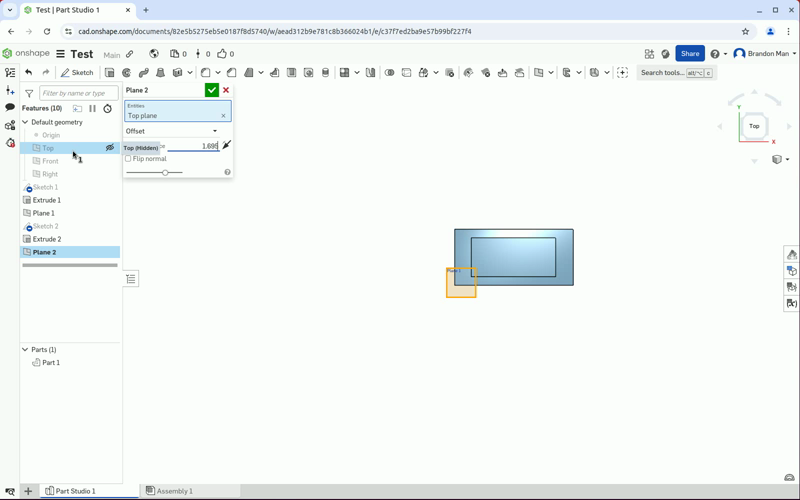
key(enter, 2)
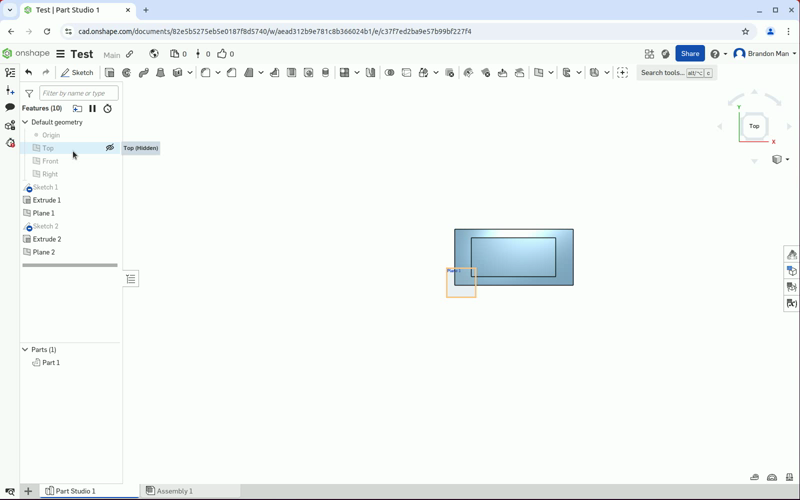
key(shift+s)
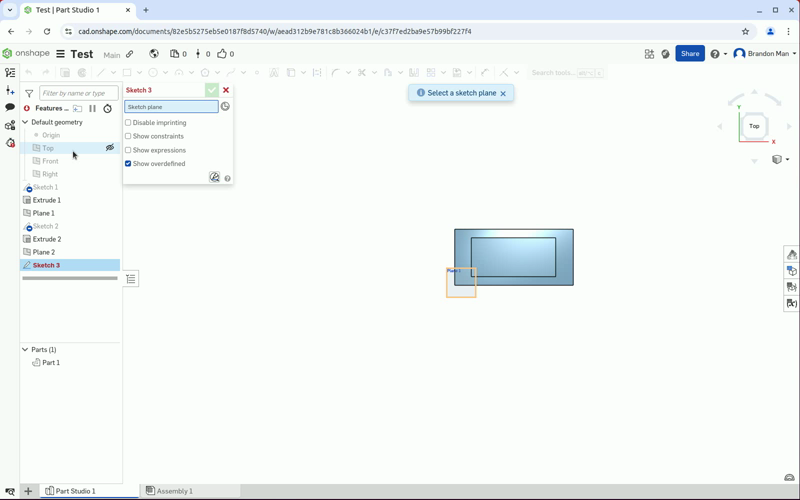
mouse_move(73, 254)
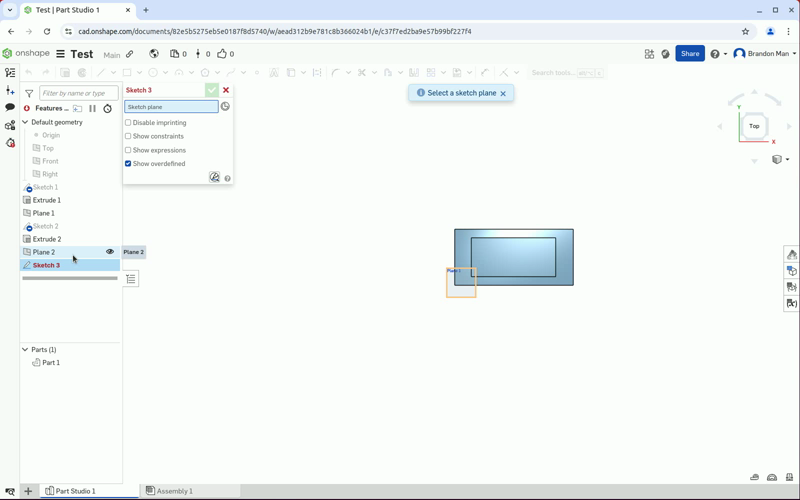
click(73, 254)
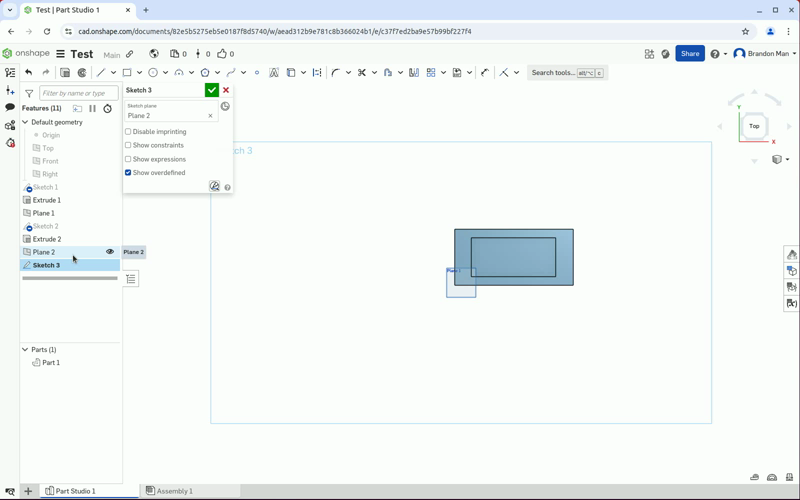
mouse_move(73, 352)
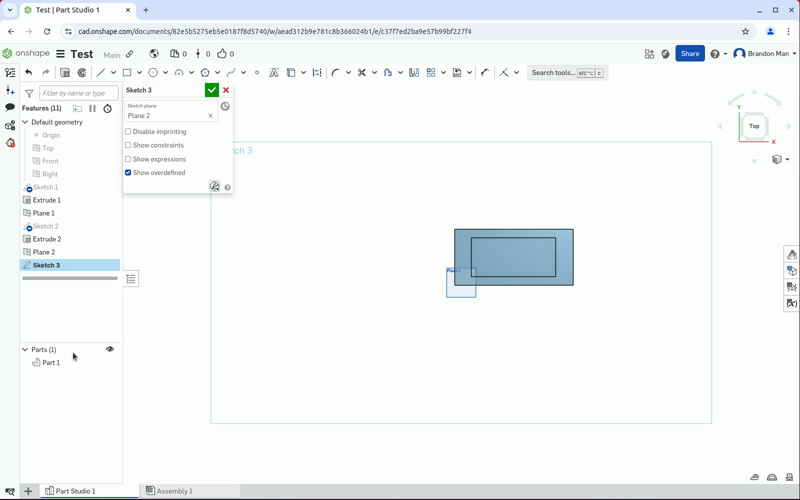
key(y)
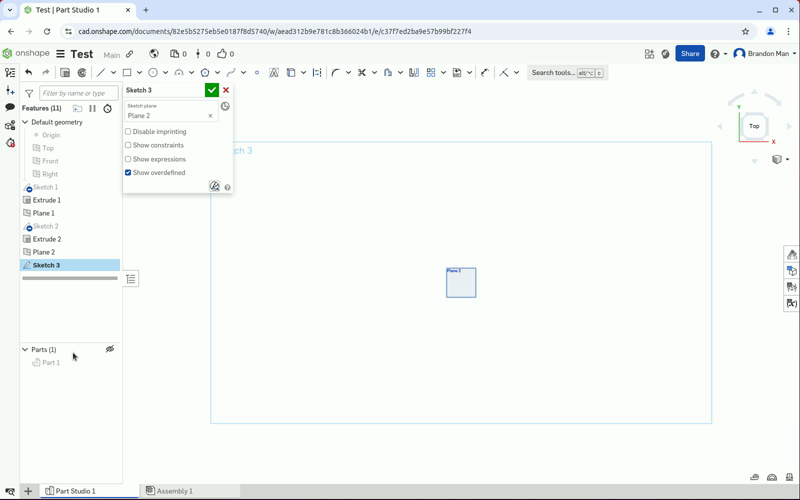
key(l)
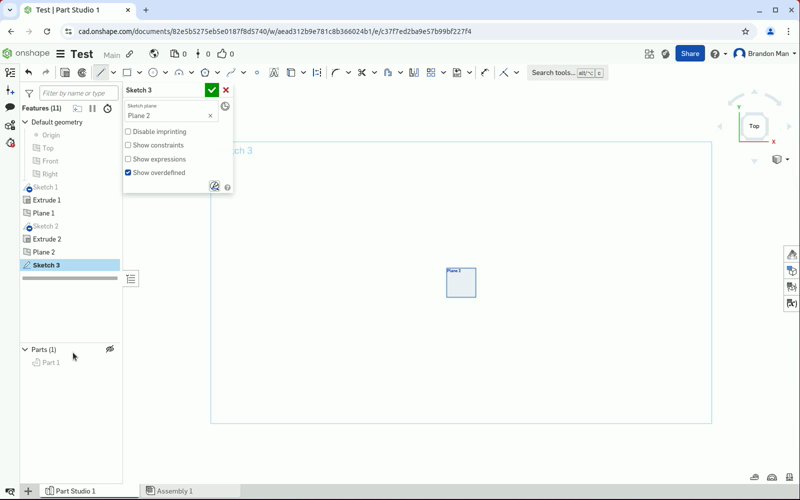
key_down(shift)
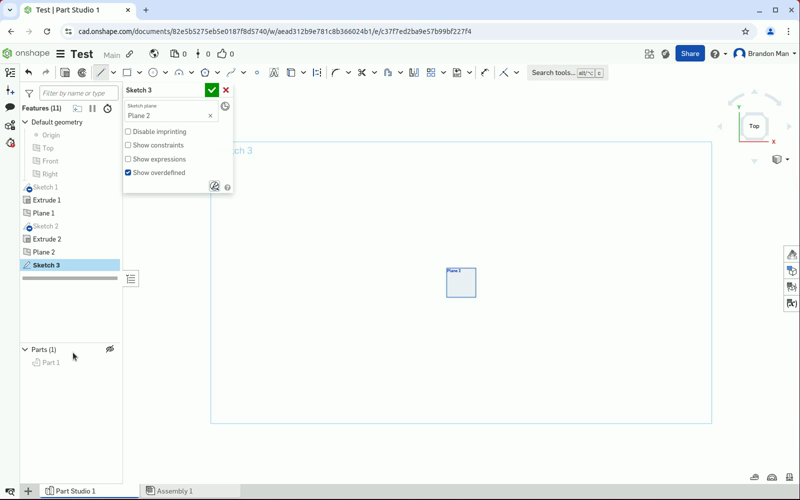
mouse_move(533, 276)
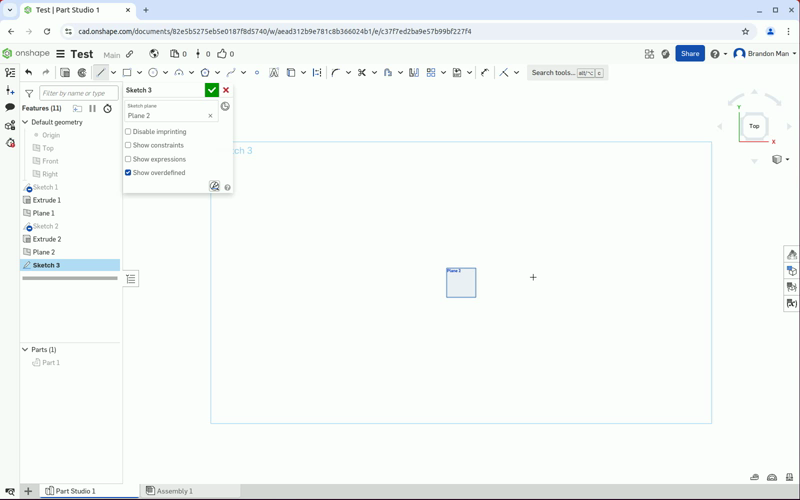
click(533, 276)
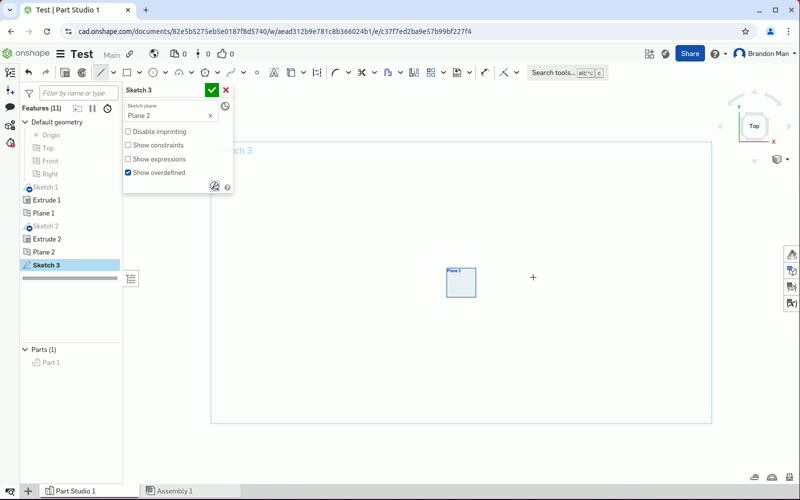
key_up(shift)
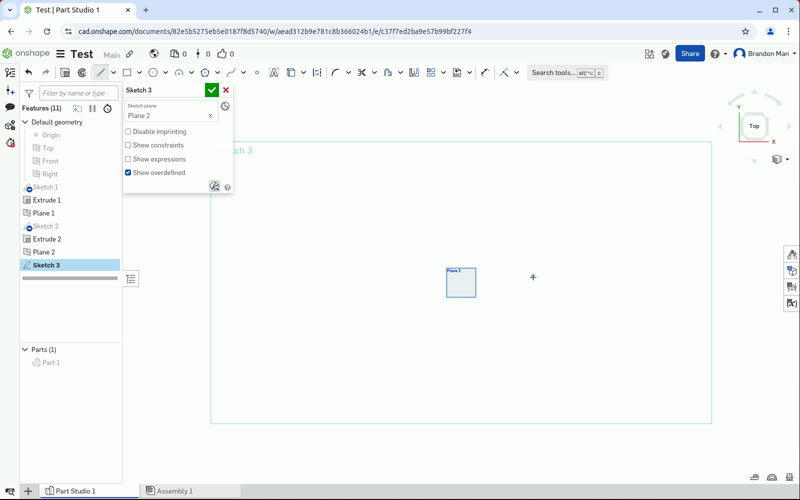
key_down(shift)
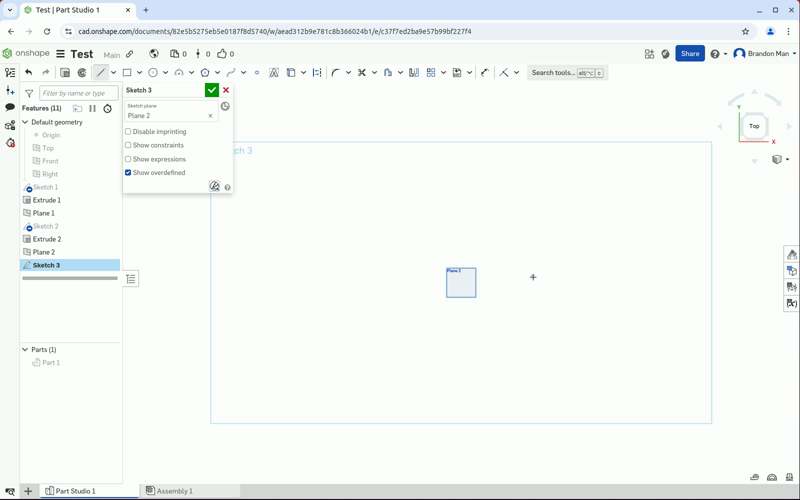
mouse_move(563, 276)
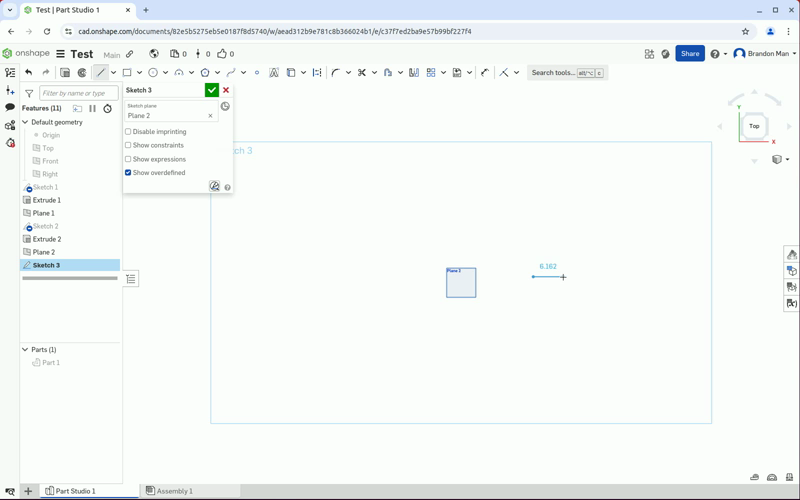
mouse_move(556, 276)
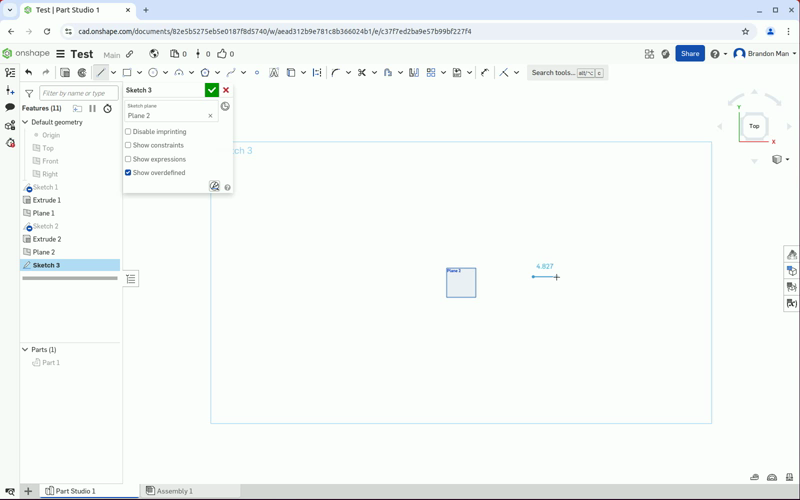
click(556, 276)
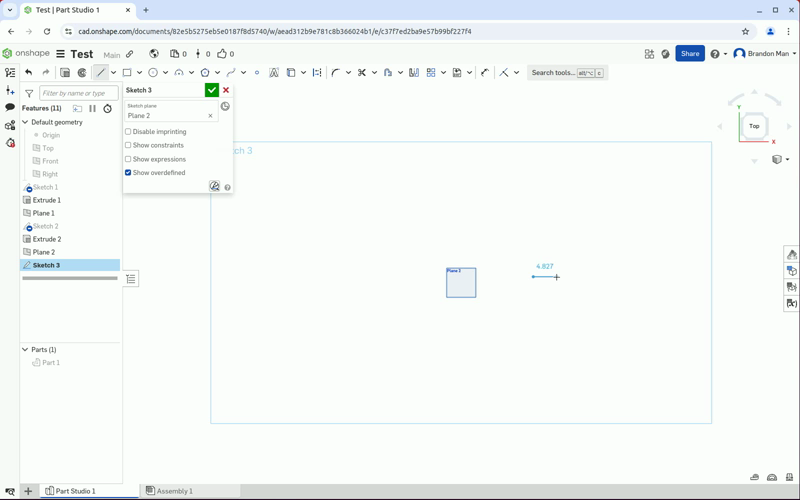
key_up(shift)
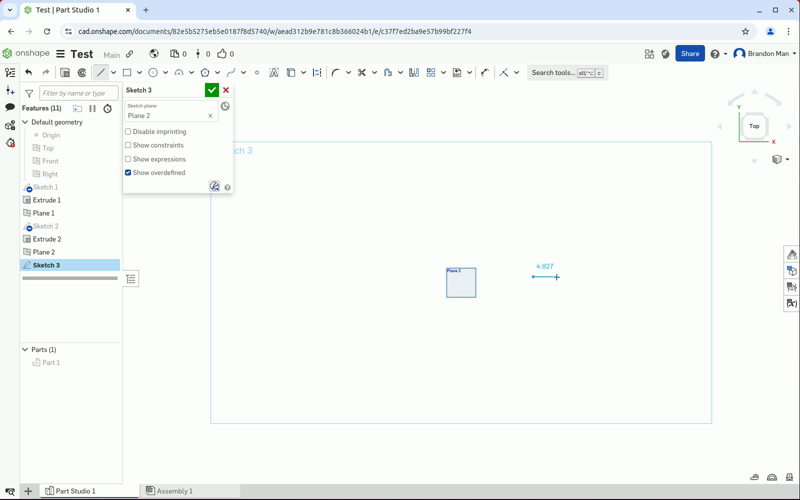
key_down(shift)
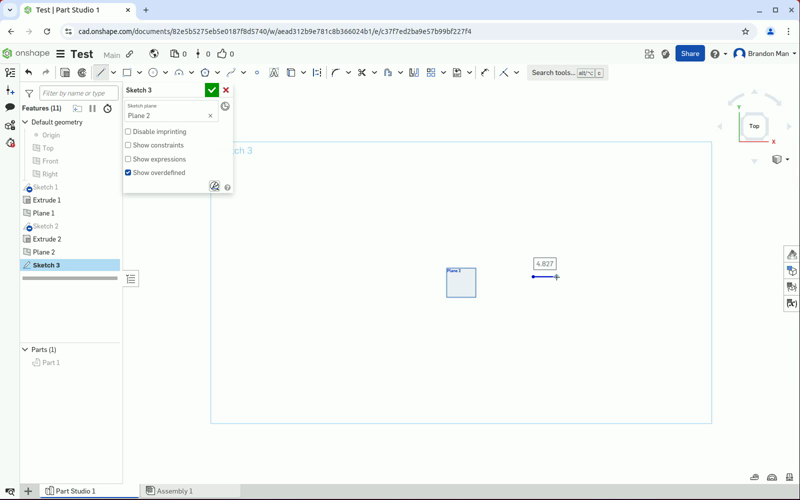
mouse_move(586, 276)
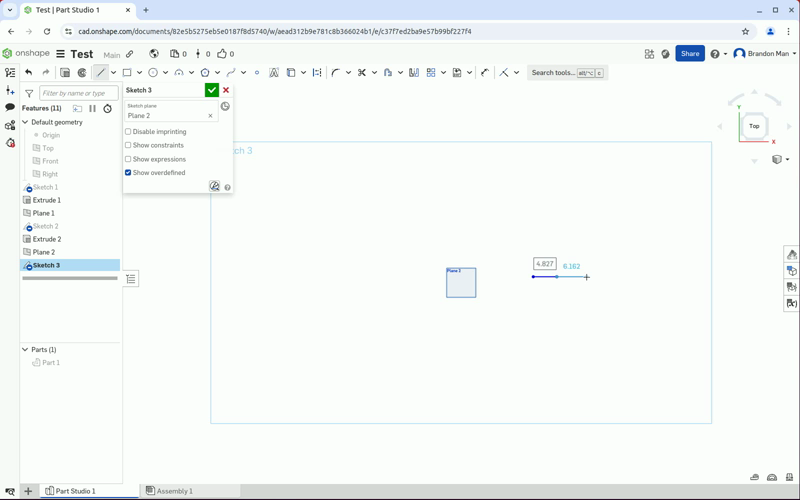
mouse_move(556, 236)
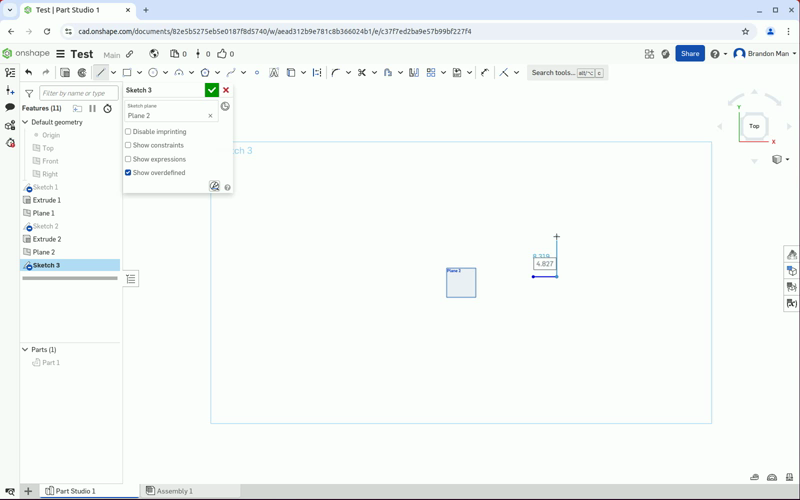
click(556, 236)
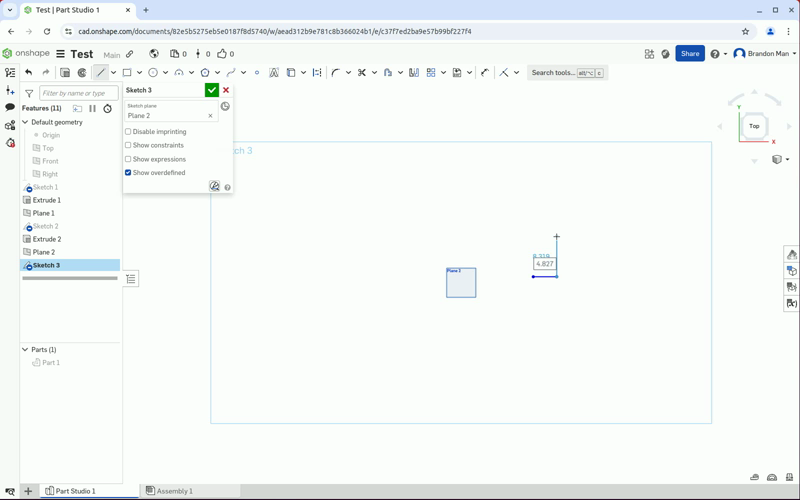
key_up(shift)
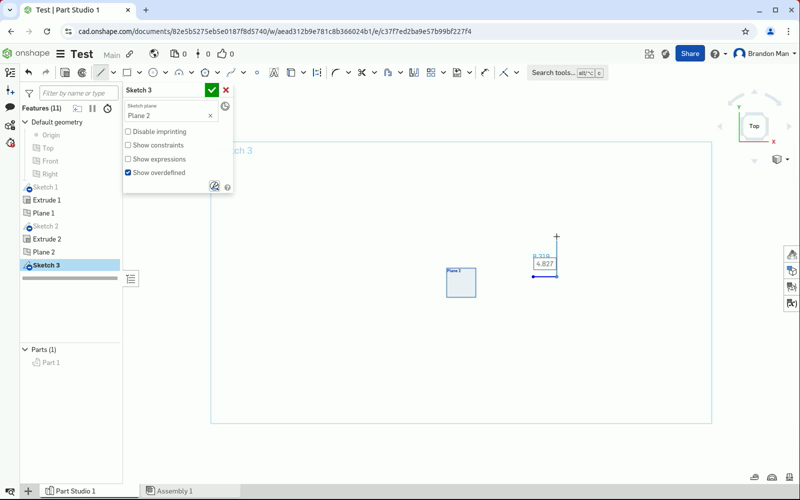
key_down(shift)
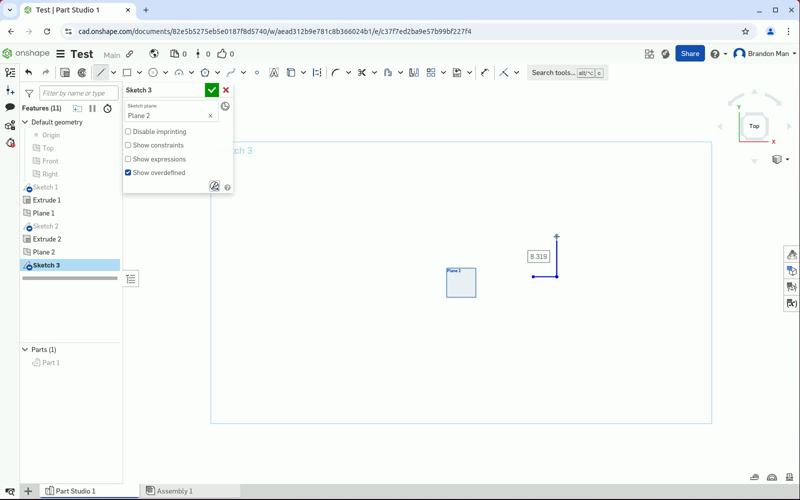
mouse_move(586, 236)
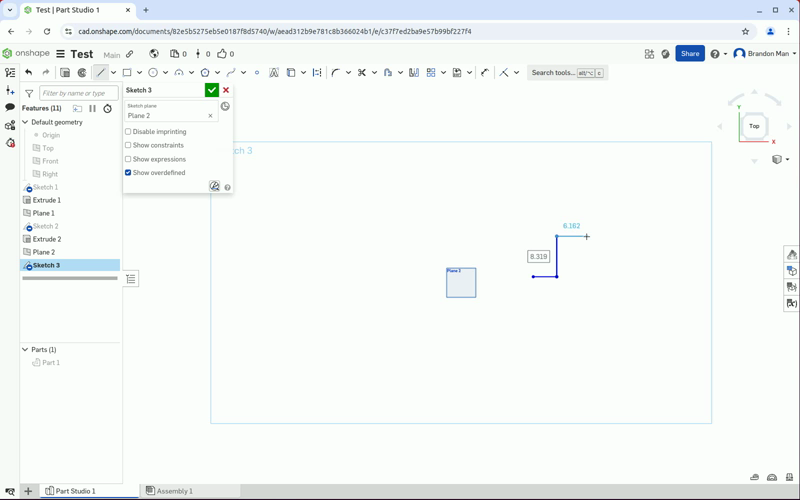
mouse_move(533, 236)
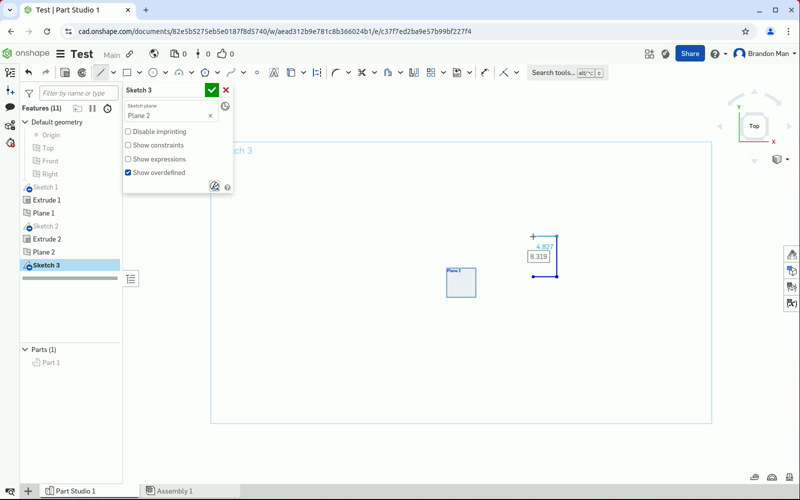
click(533, 236)
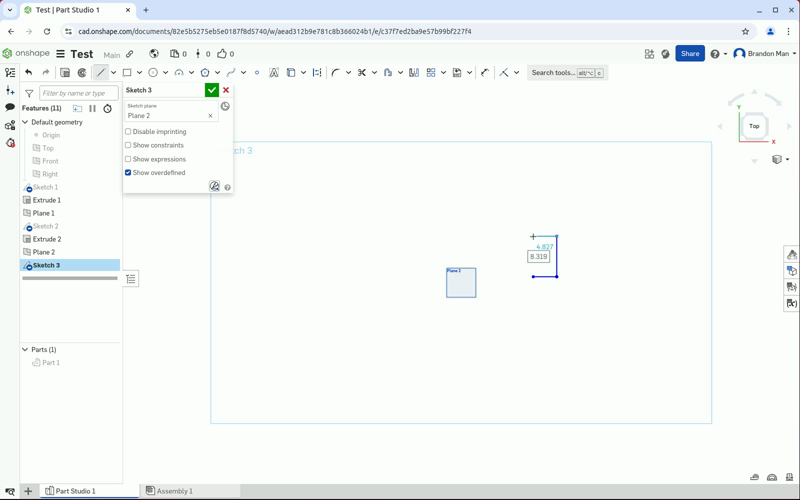
key_up(shift)
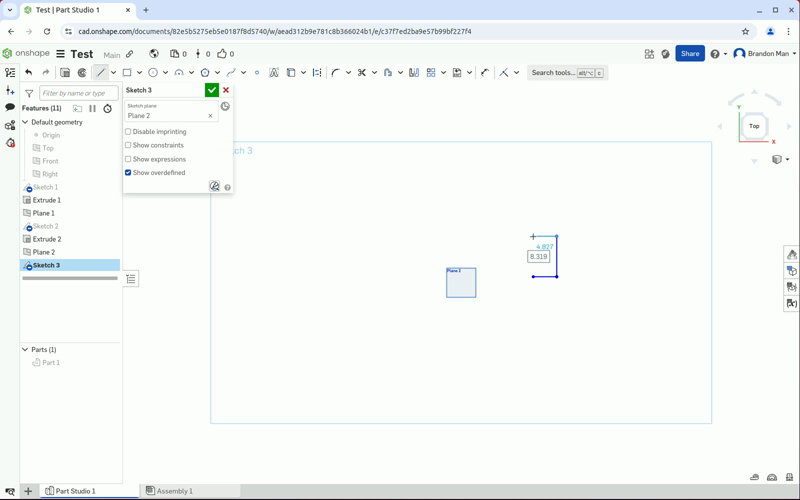
mouse_move(563, 236)
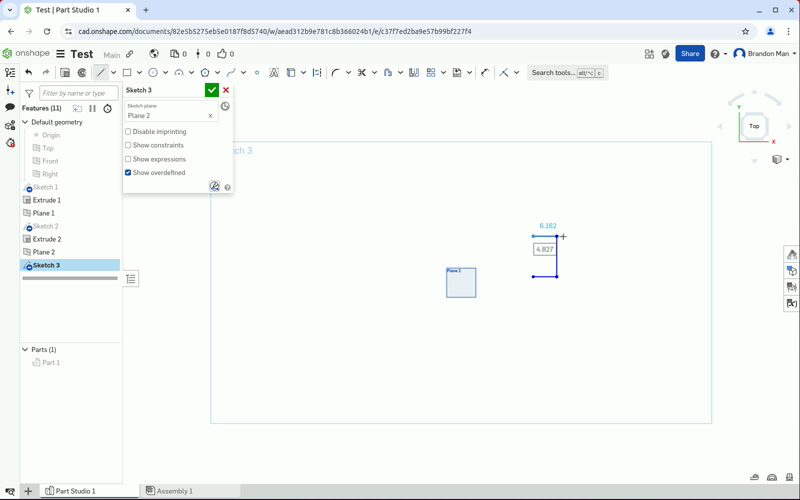
key_down(shift)
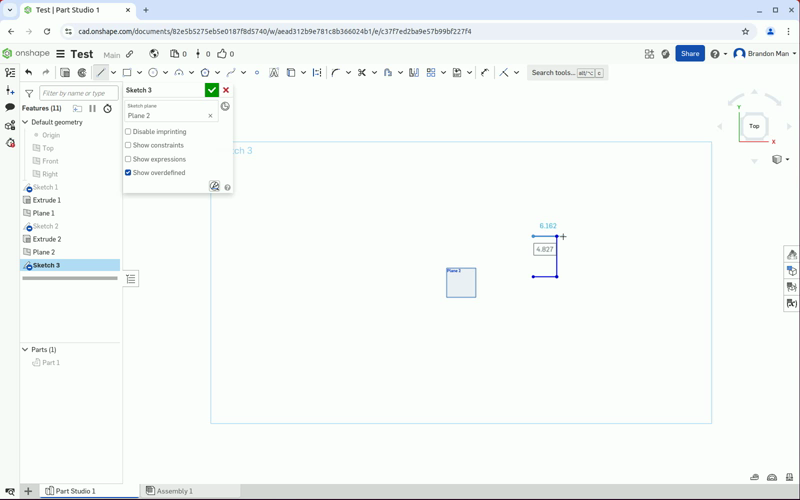
mouse_move(533, 276)
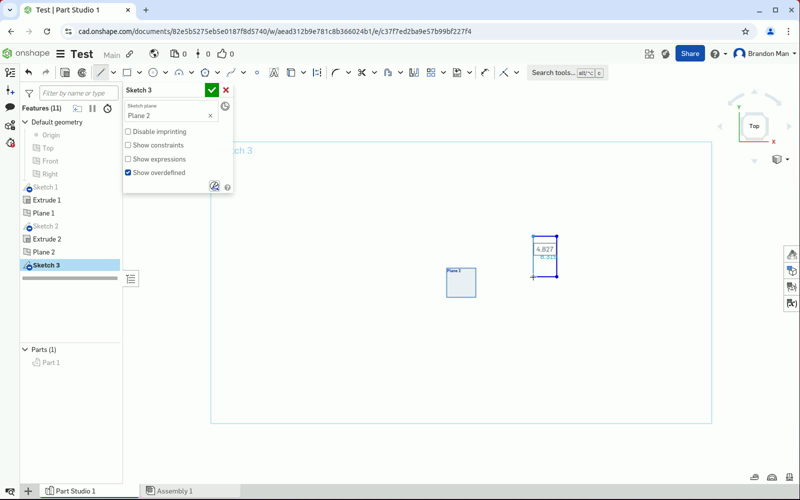
key_up(shift)
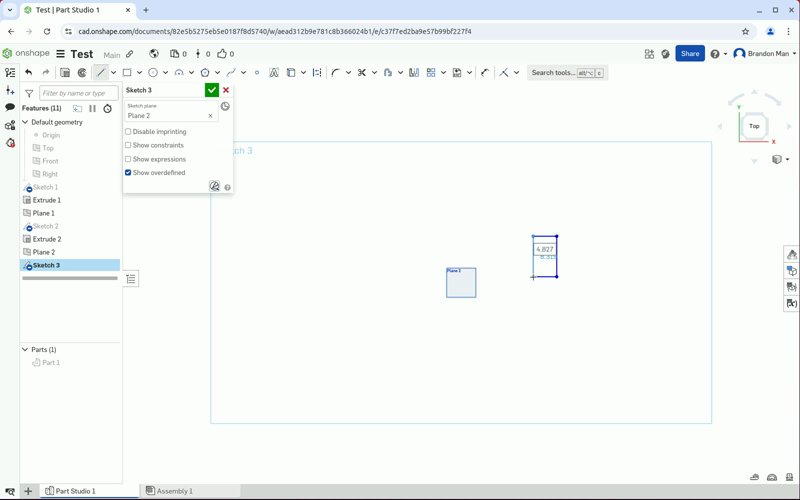
click(533, 276)
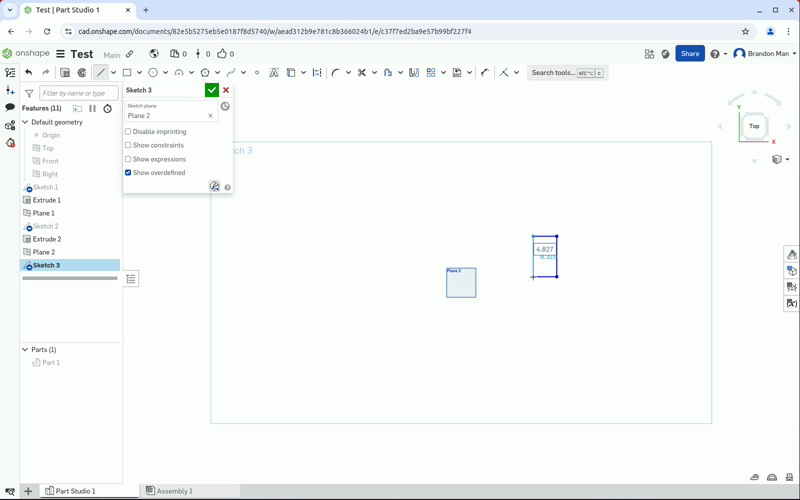
key(esc)
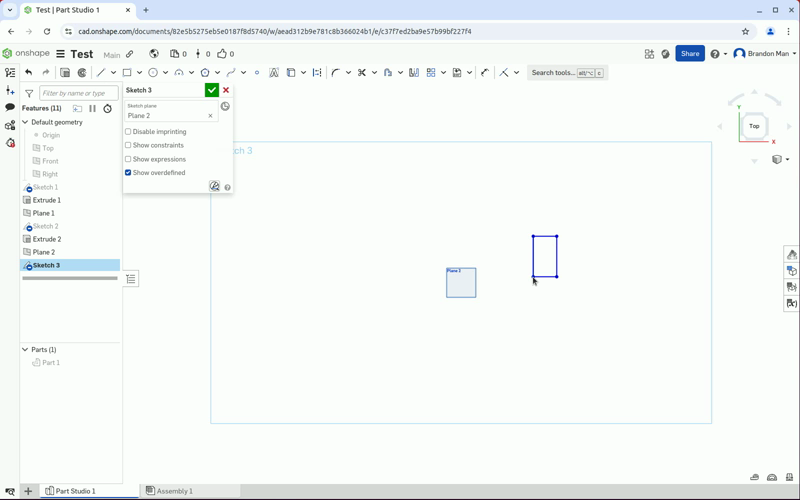
mouse_move(543, 244)
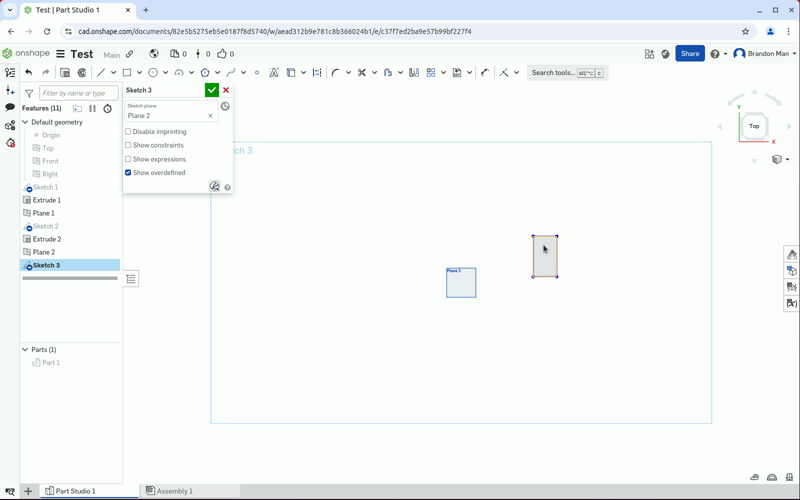
scroll(6)
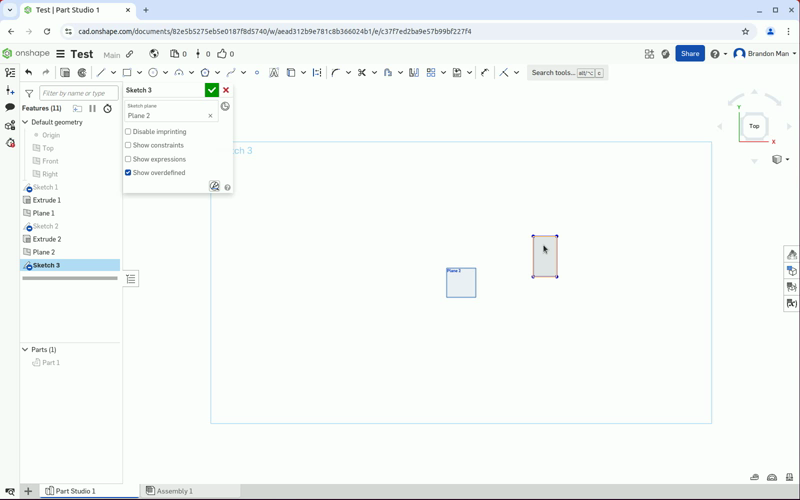
scroll(6)
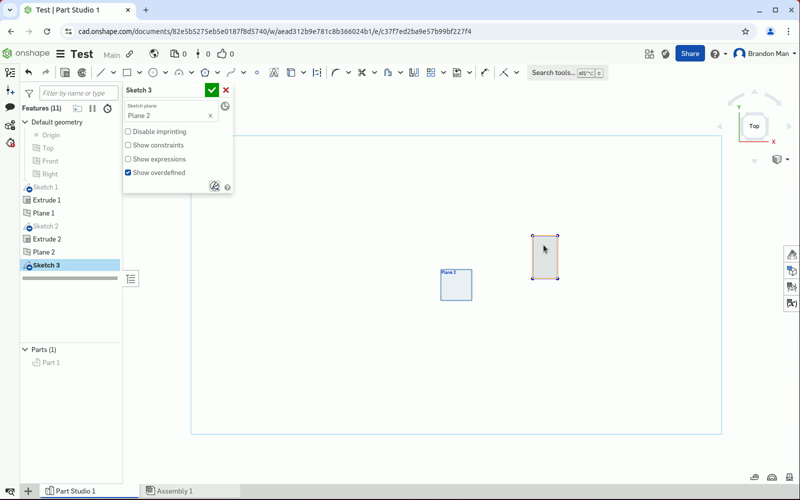
scroll(6)
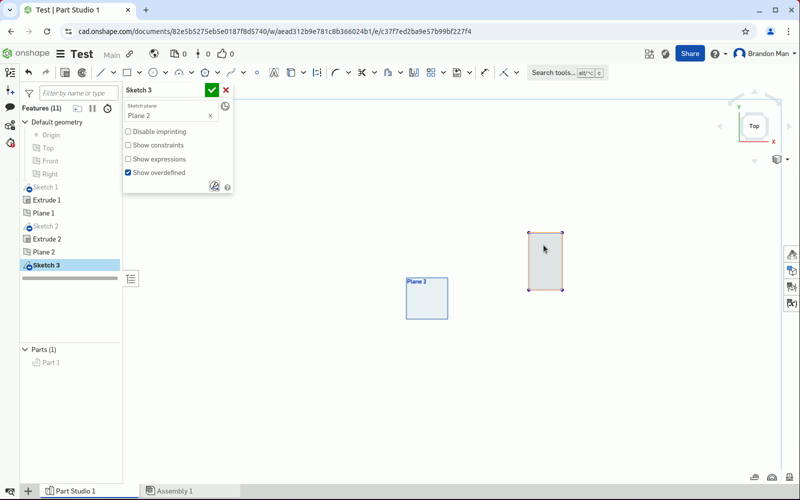
scroll(6)
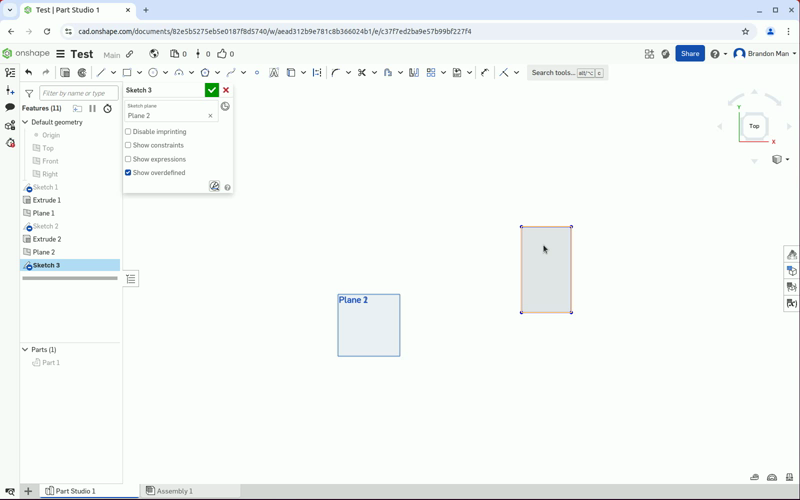
scroll(6)
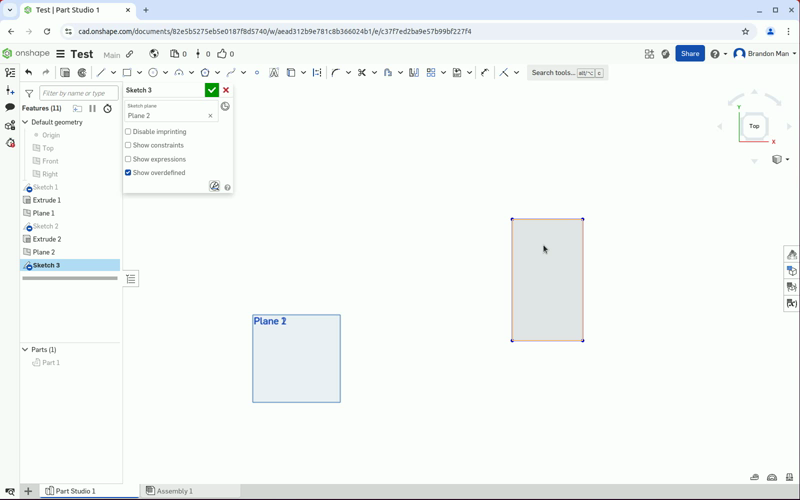
scroll(6)
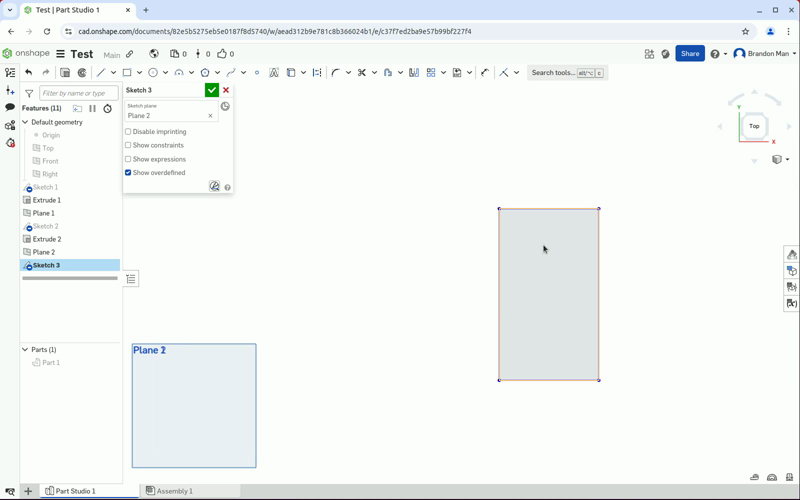
scroll(6)
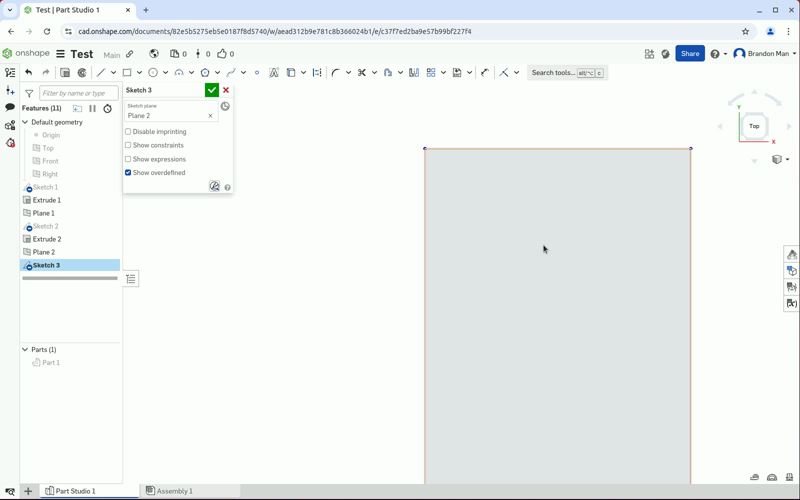
click(543, 244)
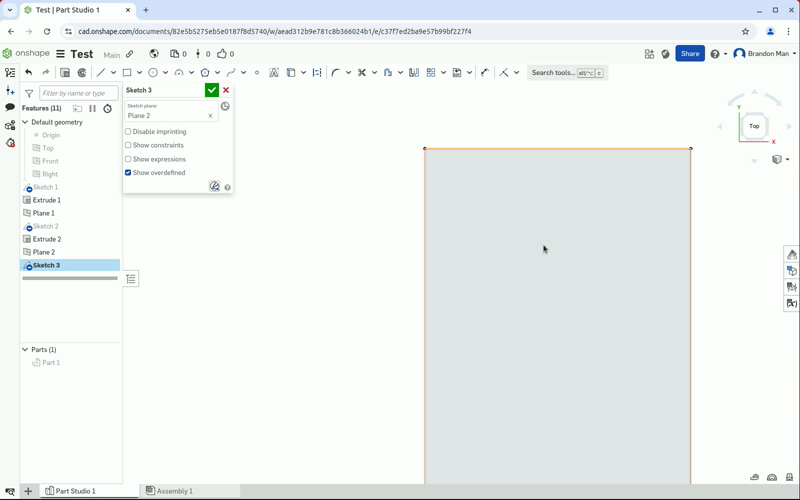
scroll(-6)
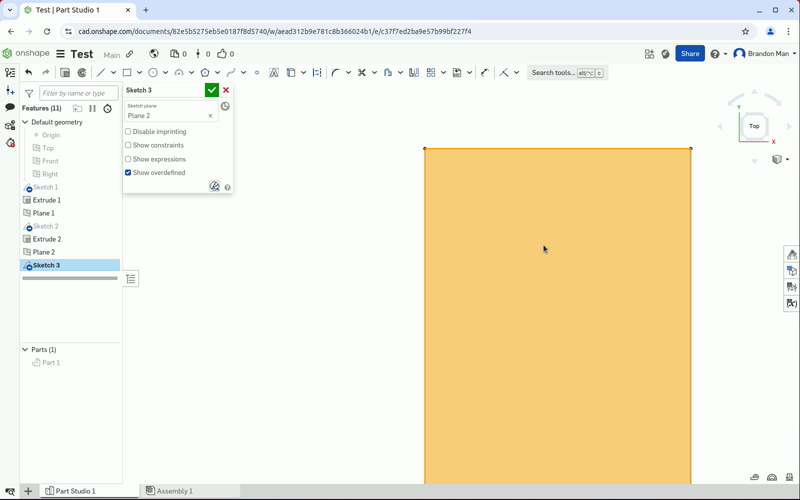
scroll(-6)
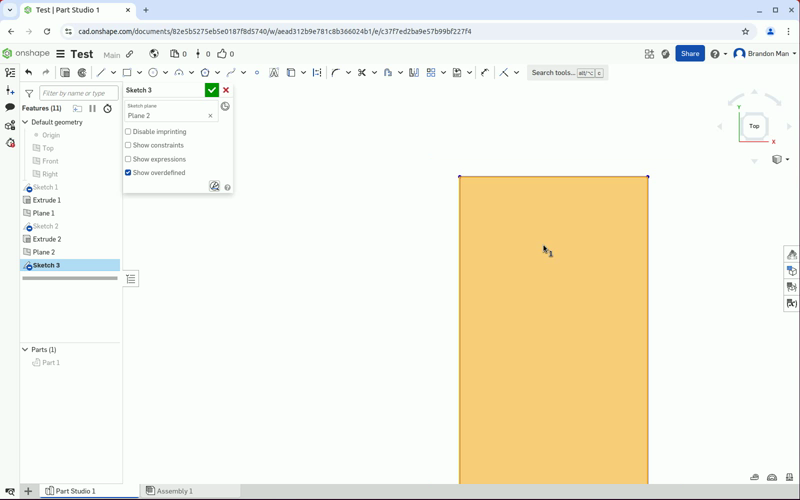
scroll(-6)
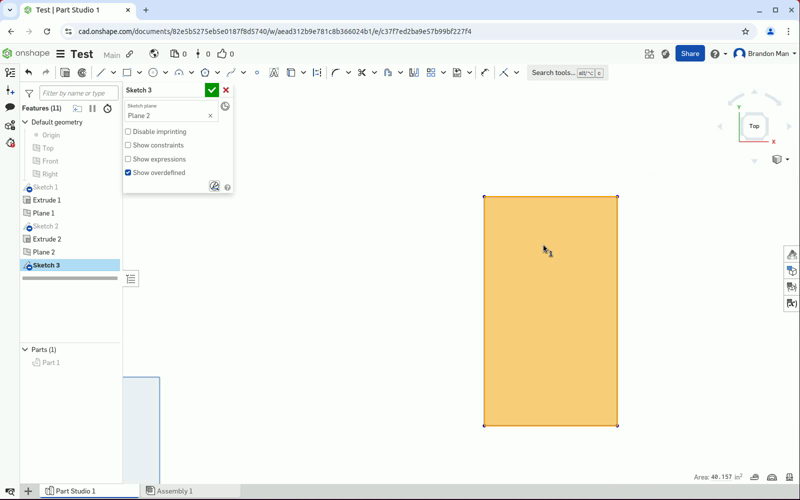
scroll(-6)
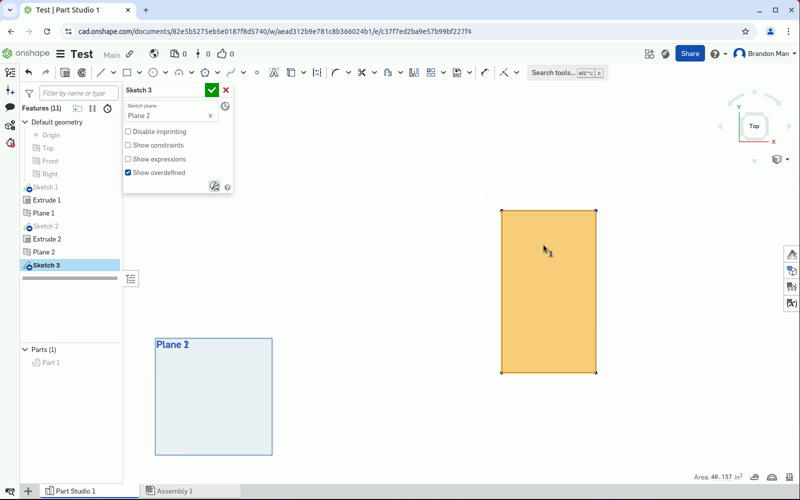
scroll(-6)
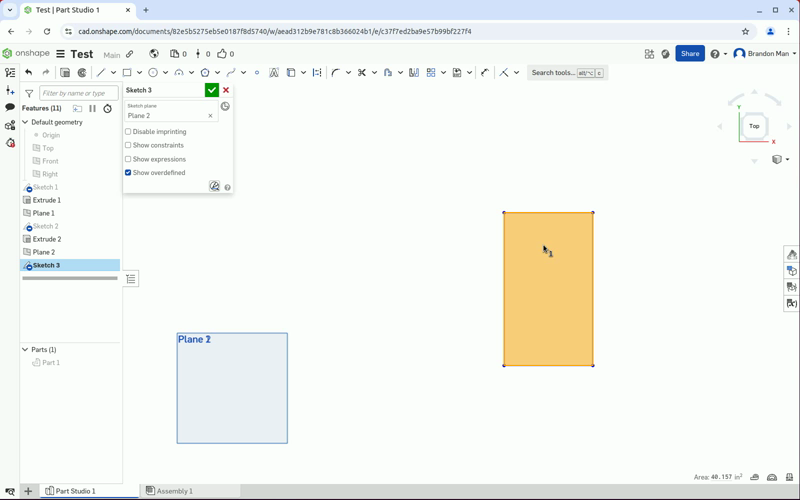
scroll(-6)
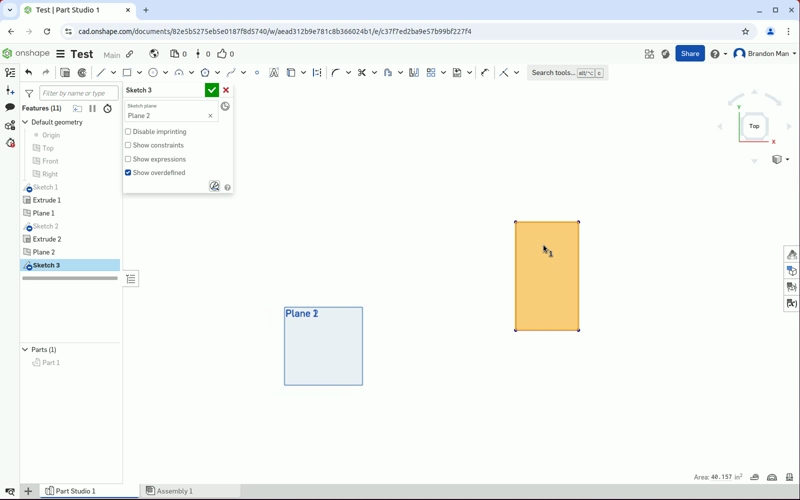
scroll(-6)
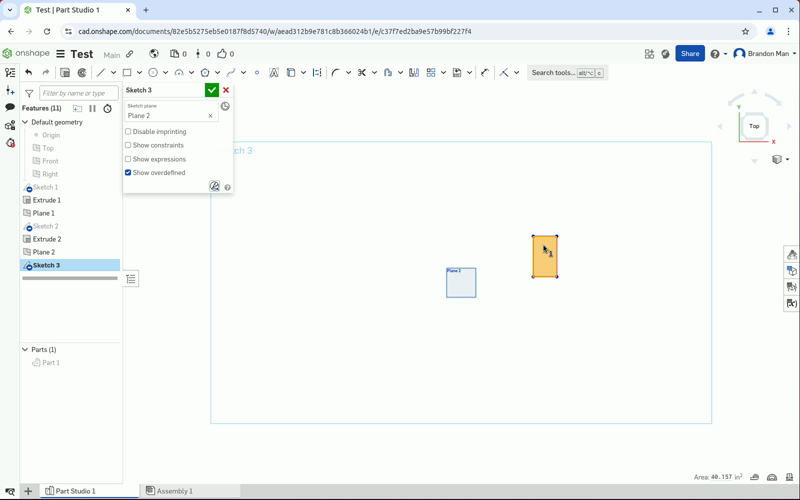
mouse_move(73, 352)
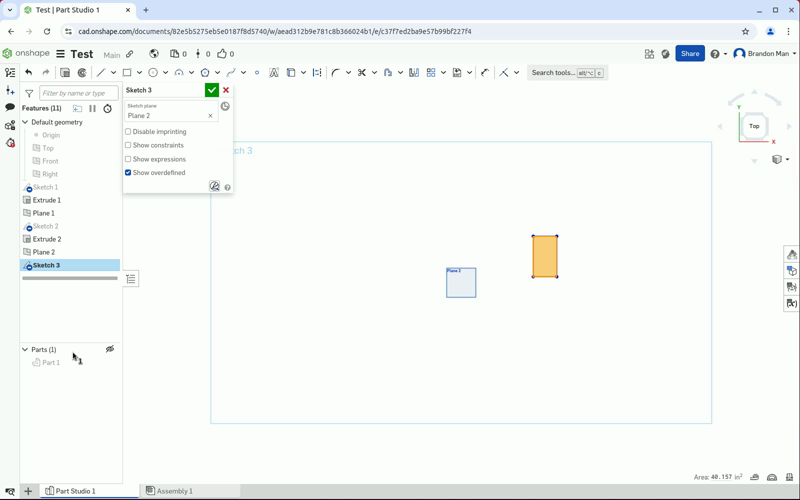
key(shift+y)
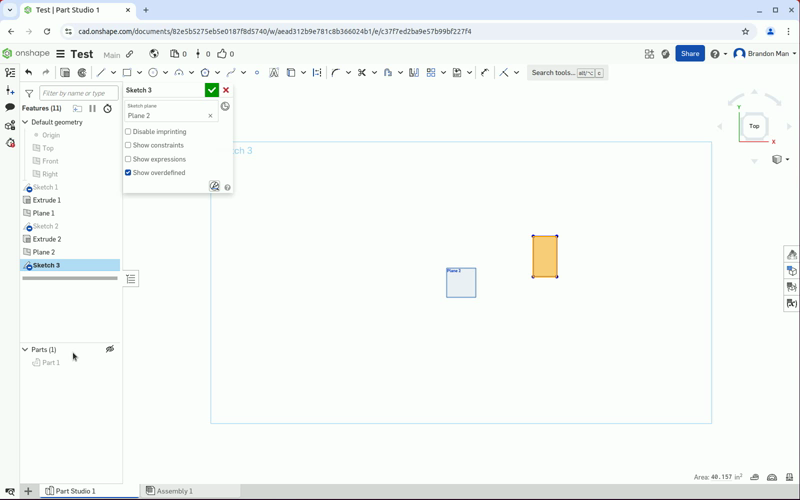
key(shift+e)
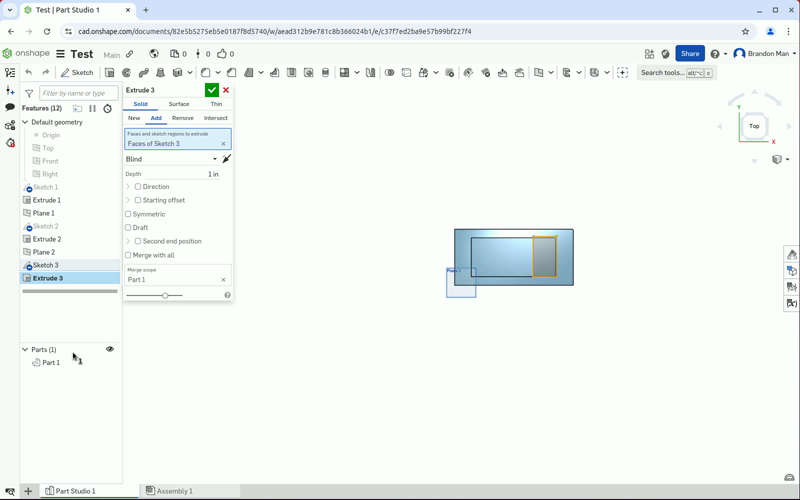
mouse_move(143, 106)
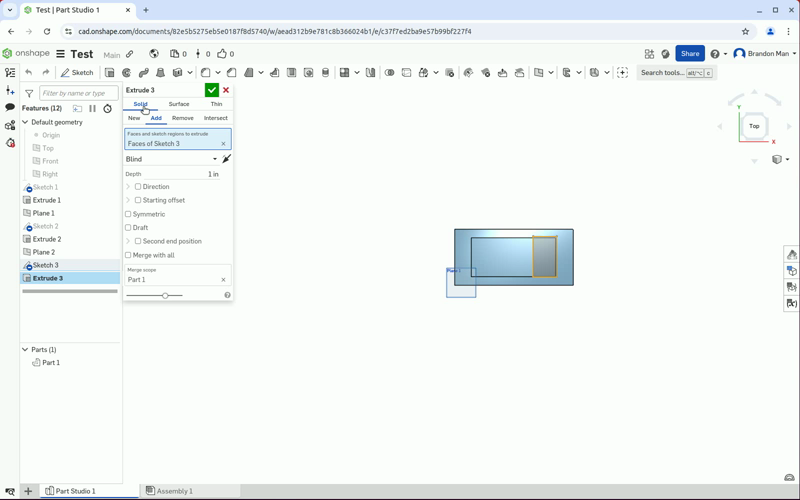
click(143, 106)
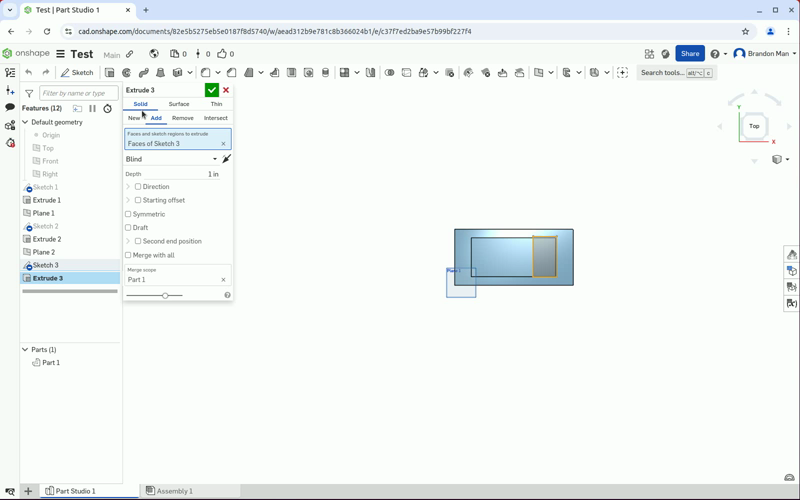
mouse_move(137, 120)
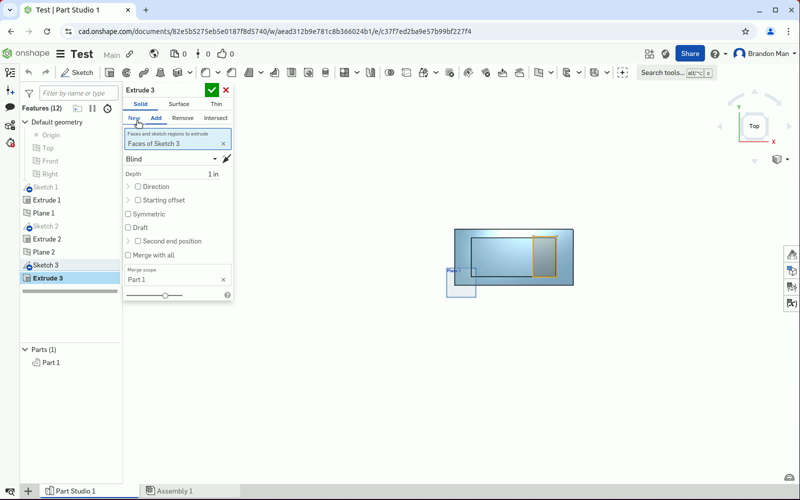
click(137, 120)
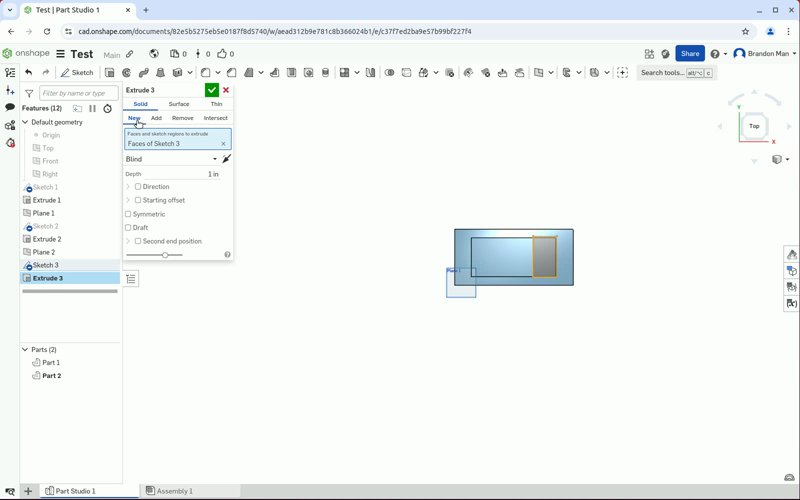
key(tab, 4)
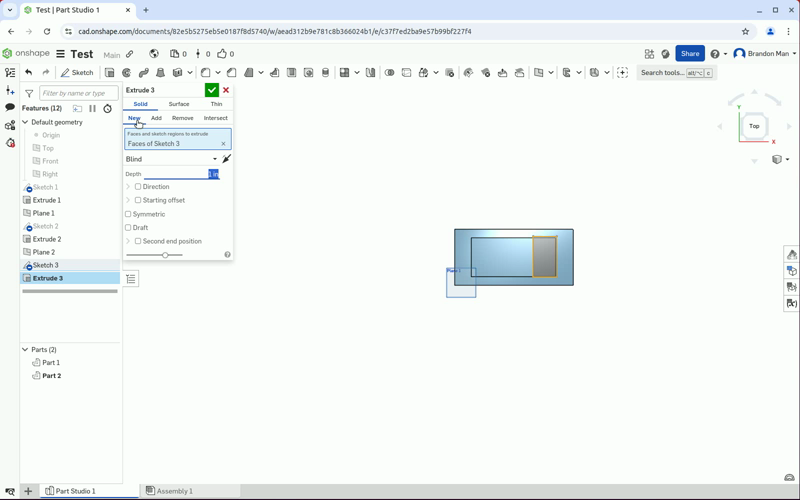
text(2.407)
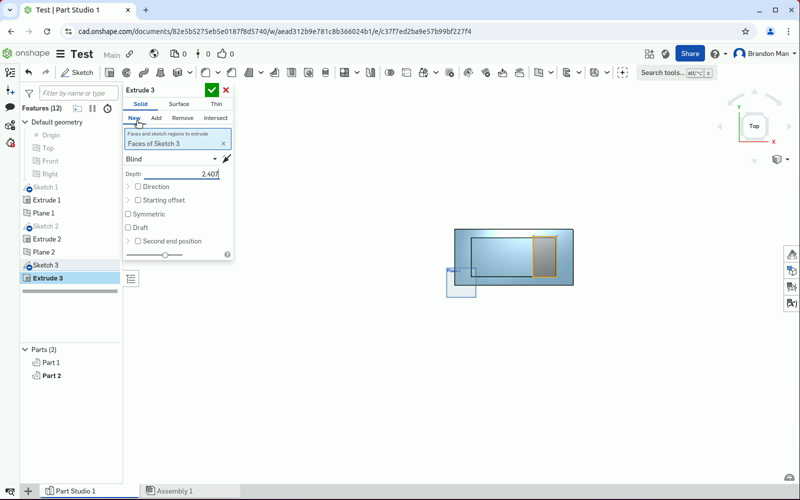
key(enter)
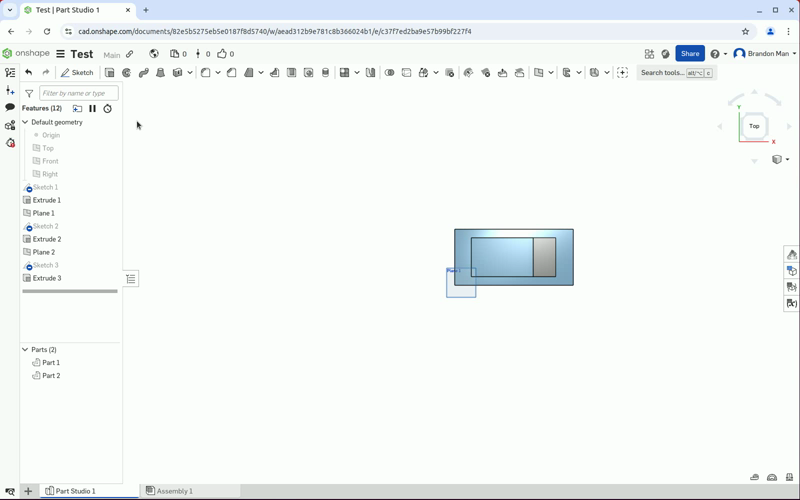
key(shift+h)
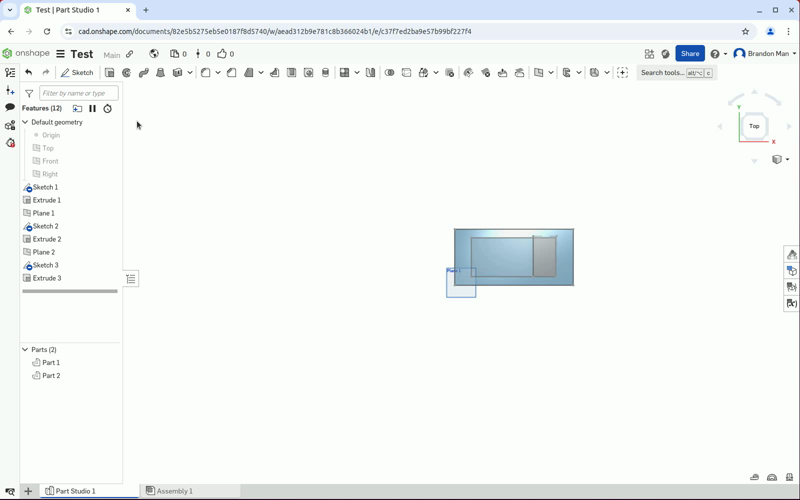
key(shift+h)
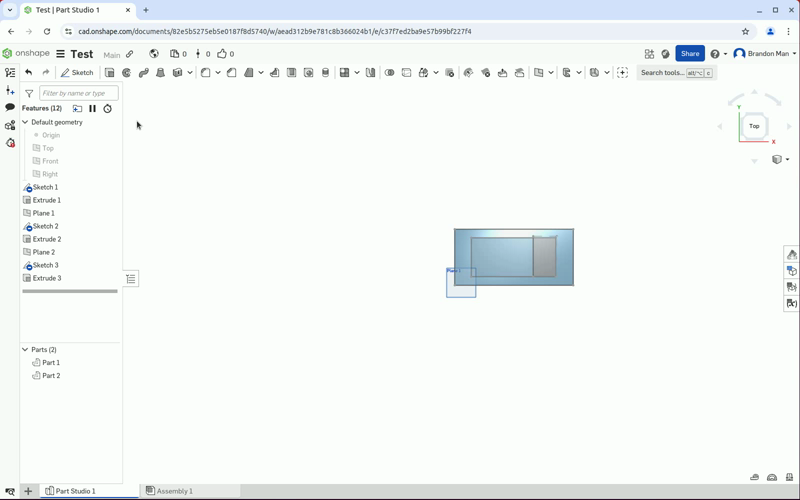
key(shift+7)
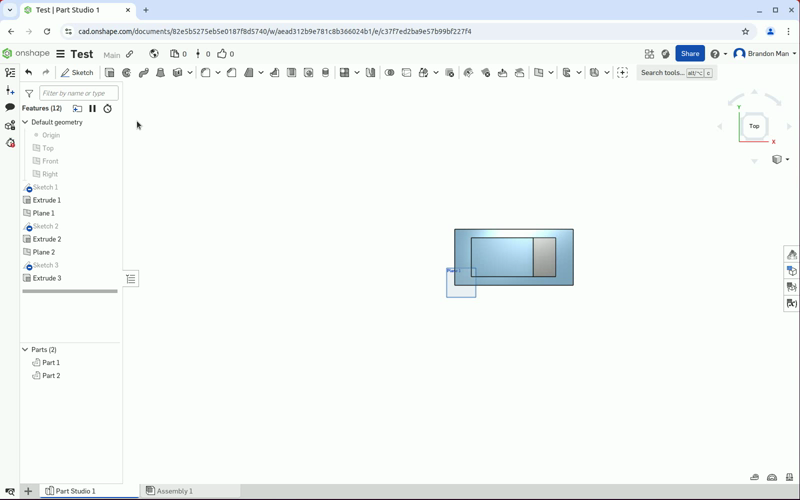
key(up, 3)
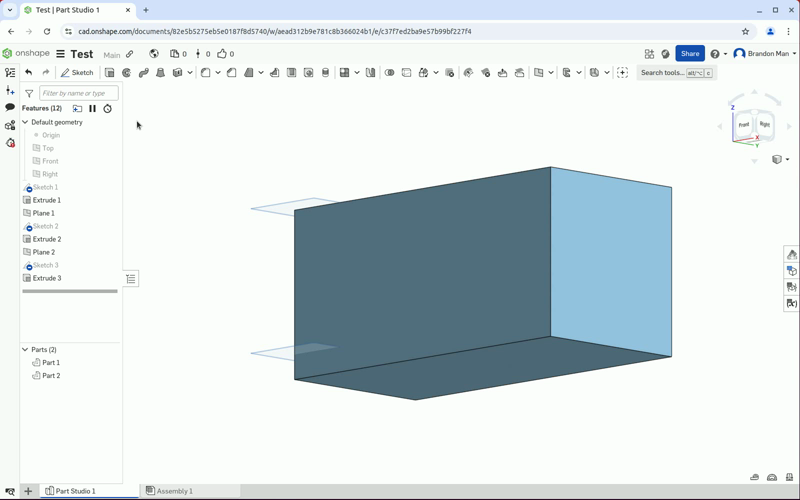
key(left, 3)
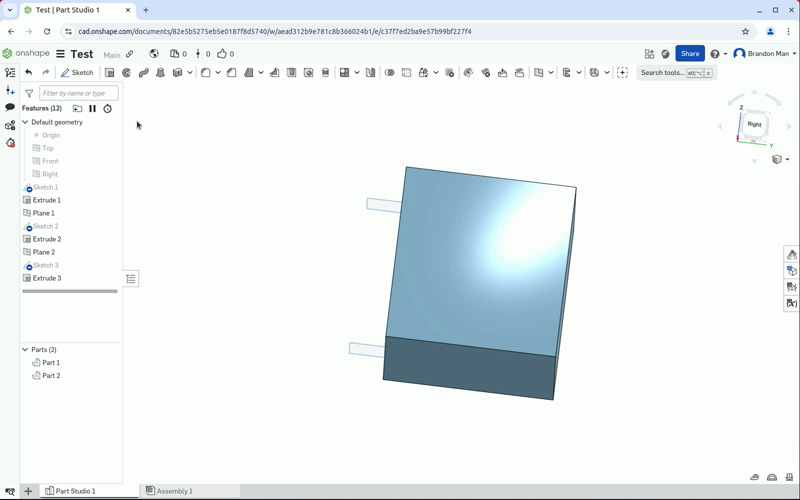
key(right, 3)
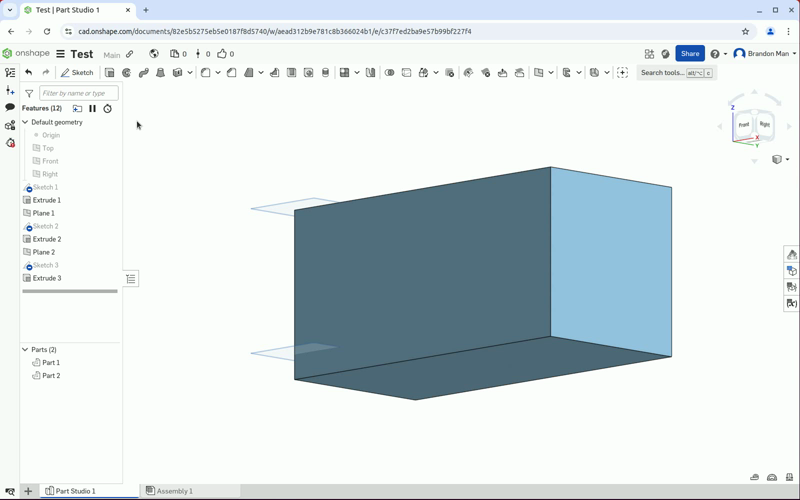
key(down, 3)
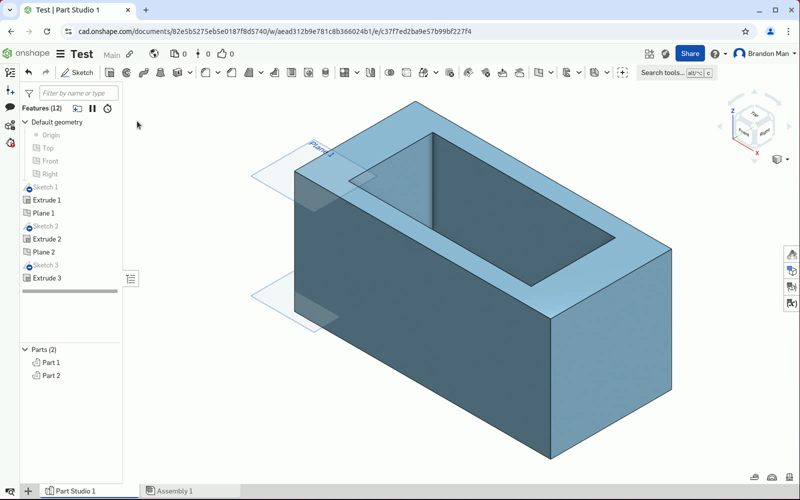
mouse_move(73, 189)
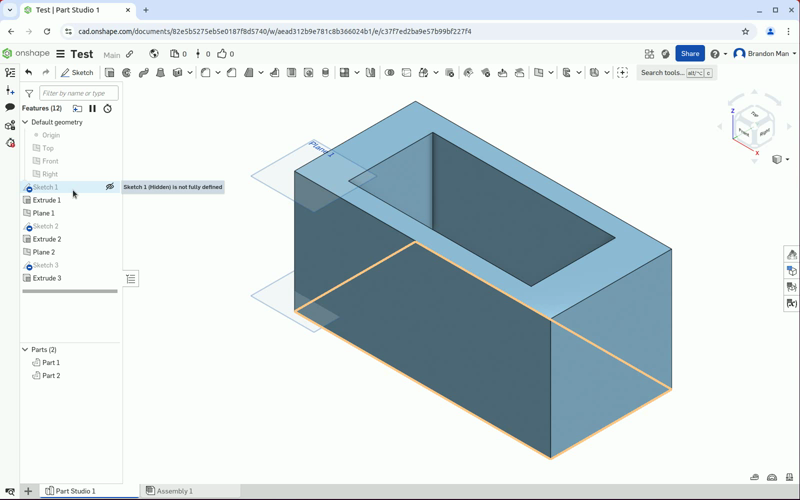
click(73, 189)